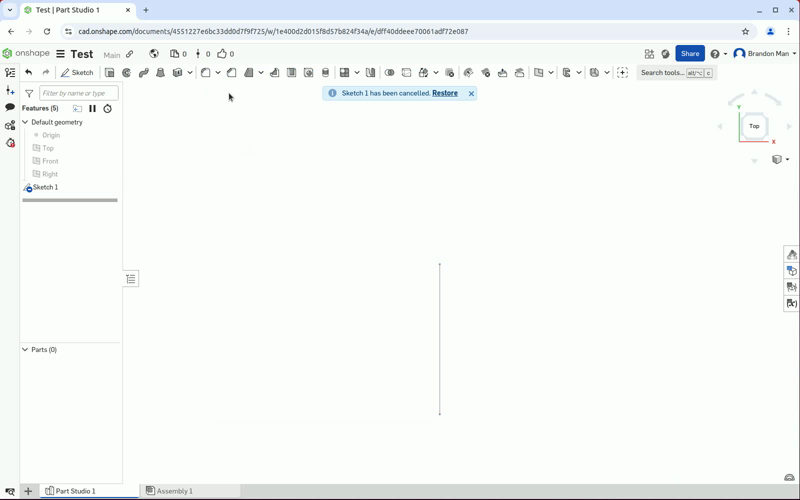
key(shift+h)
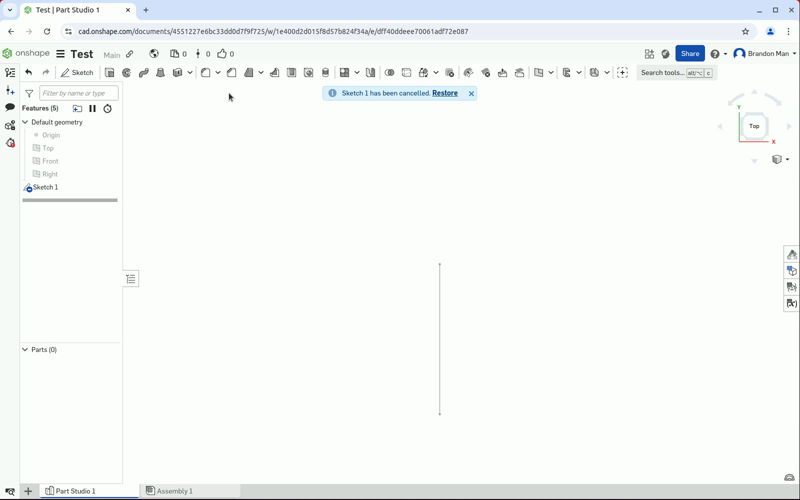
mouse_move(73, 352)
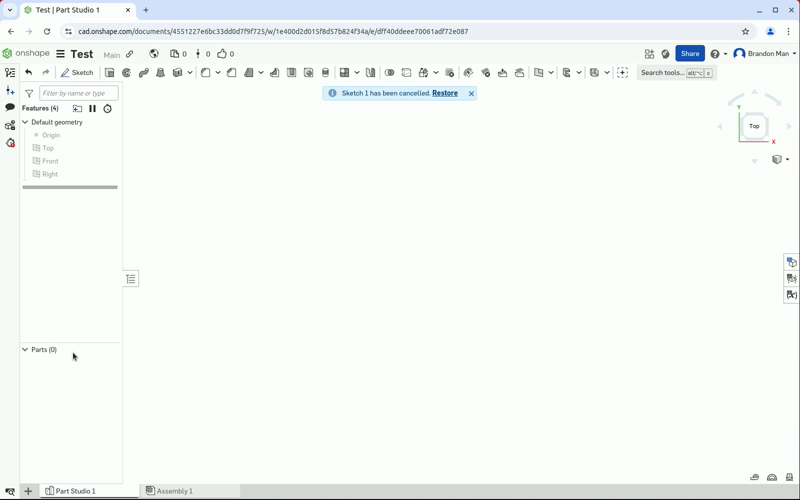
key(y)
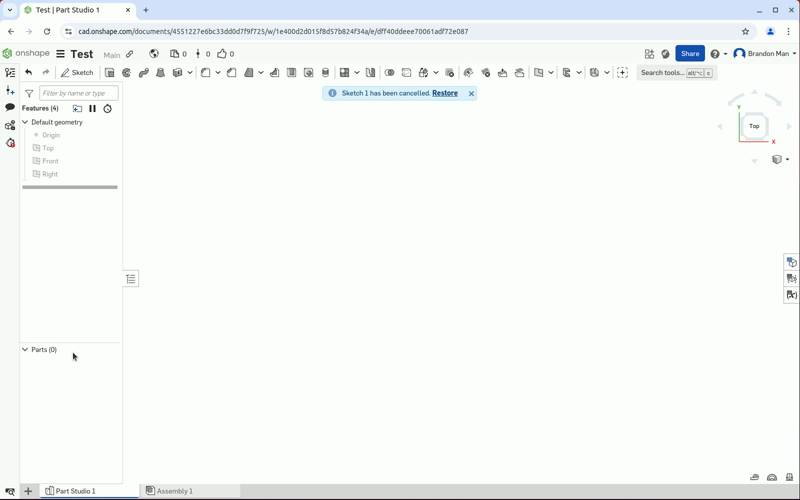
key(shift+p)
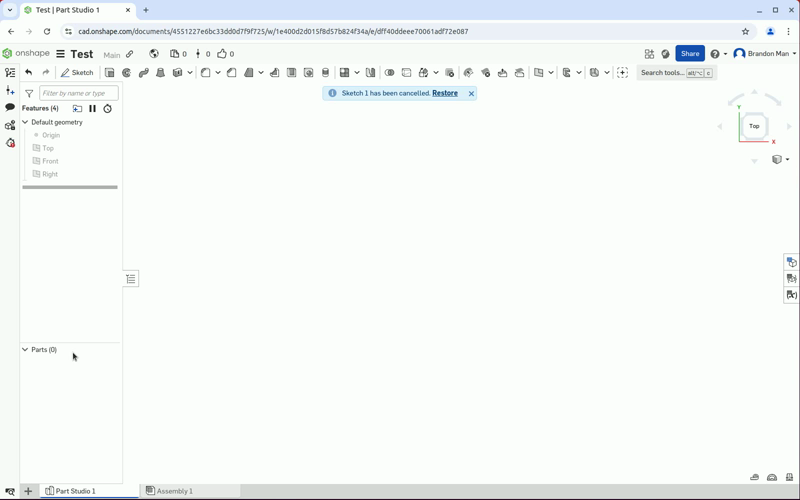
key(space)
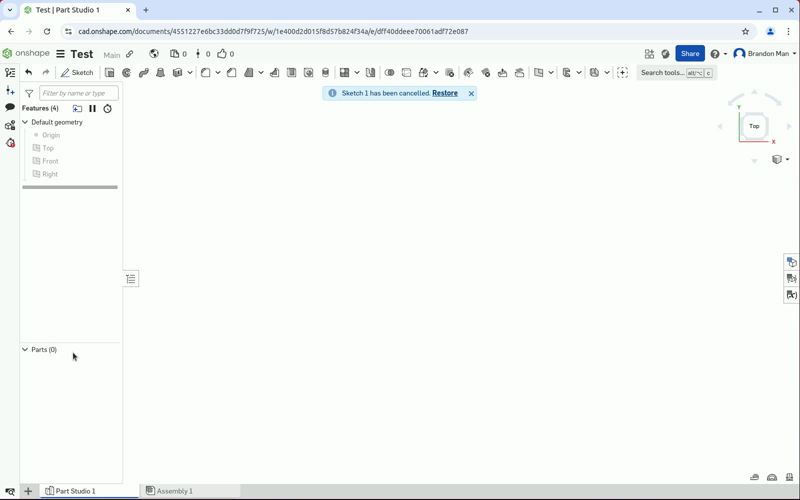
key_down(shift)
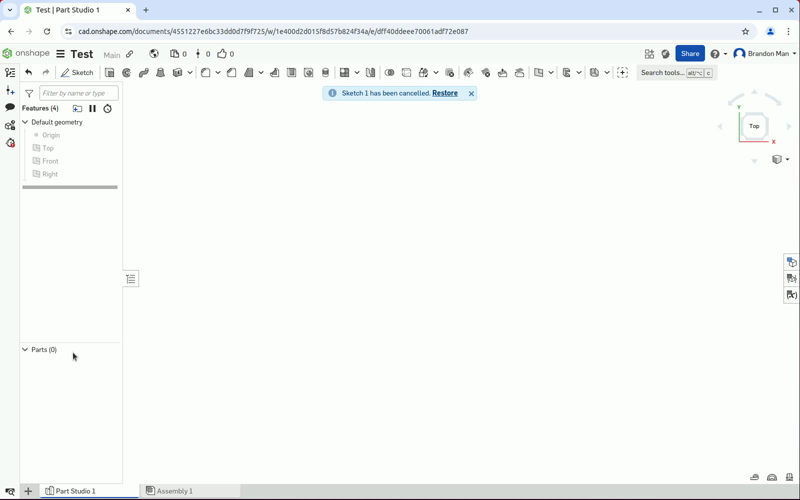
key(up)
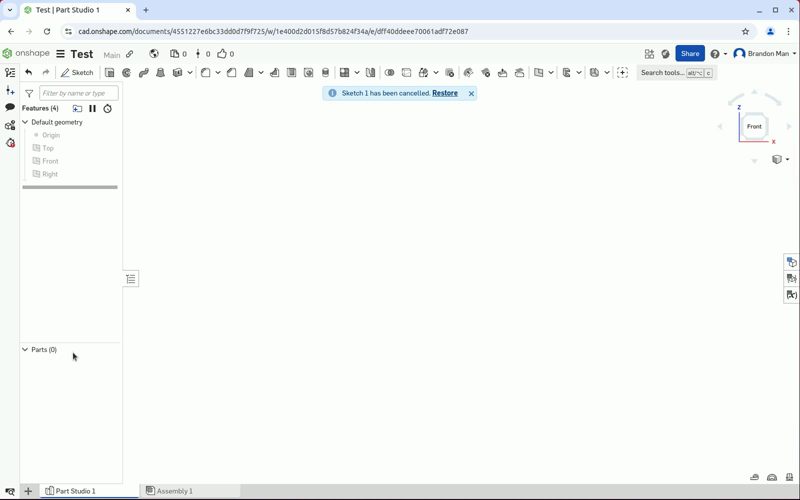
key_up(shift)
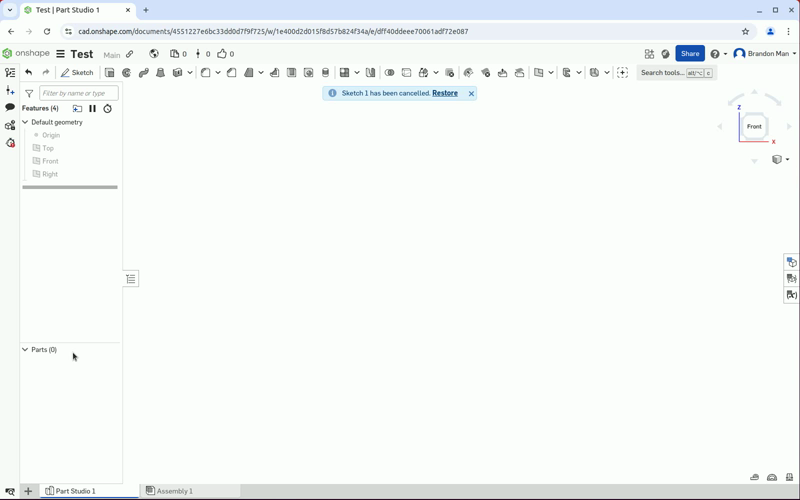
mouse_move(73, 352)
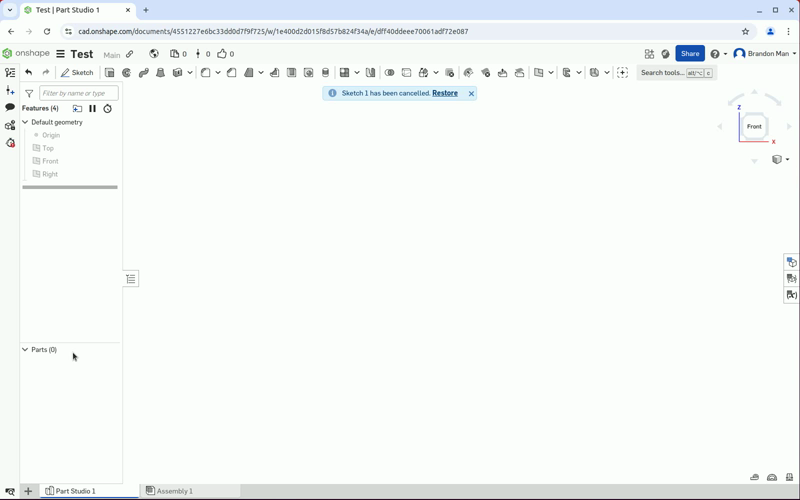
key(shift+y)
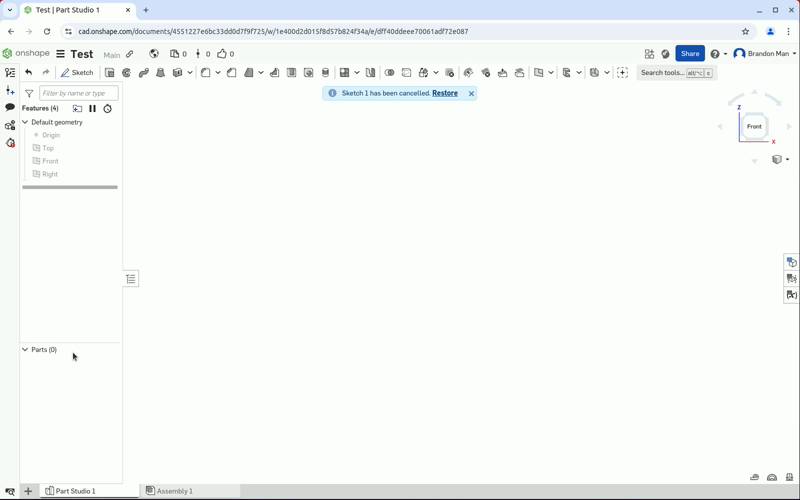
key(shift+s)
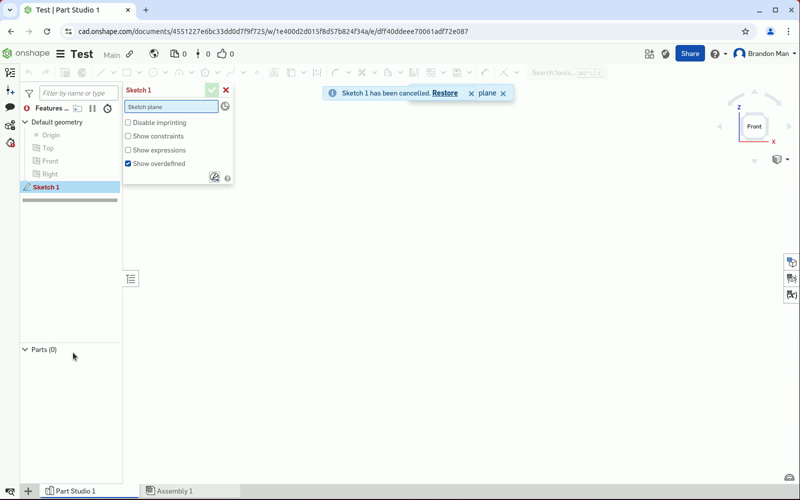
mouse_move(73, 163)
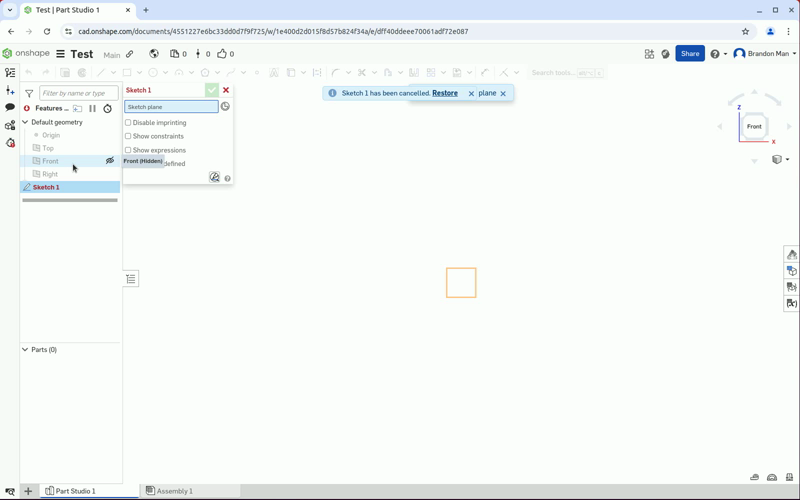
click(73, 163)
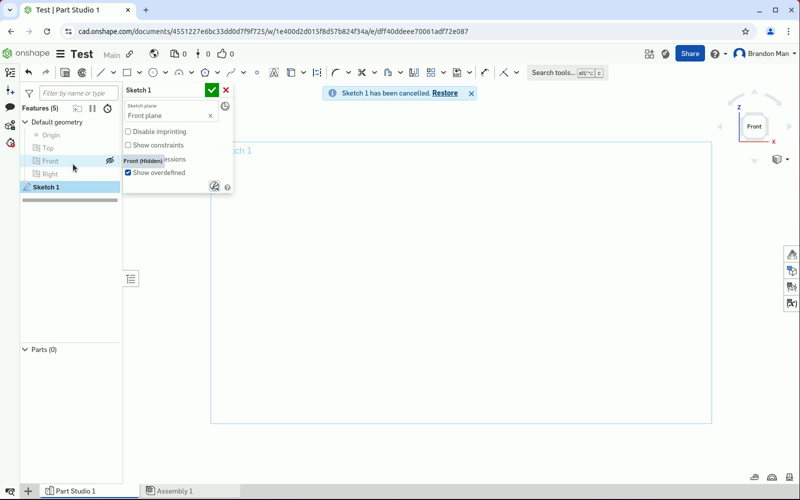
mouse_move(73, 352)
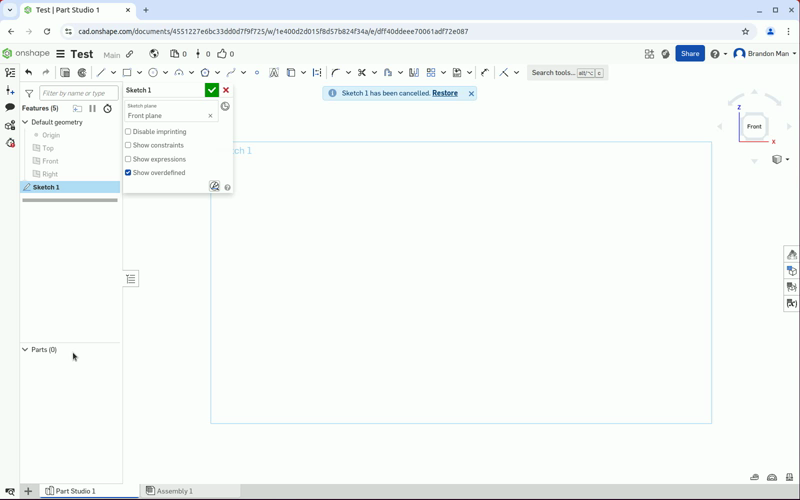
key(y)
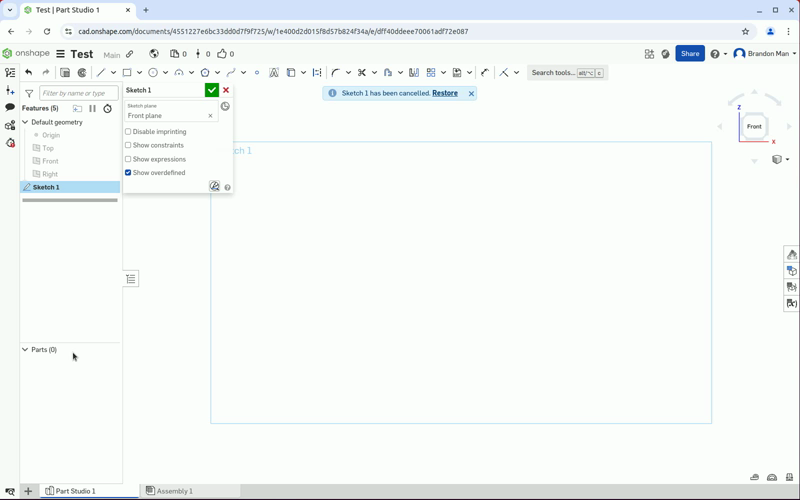
key(l)
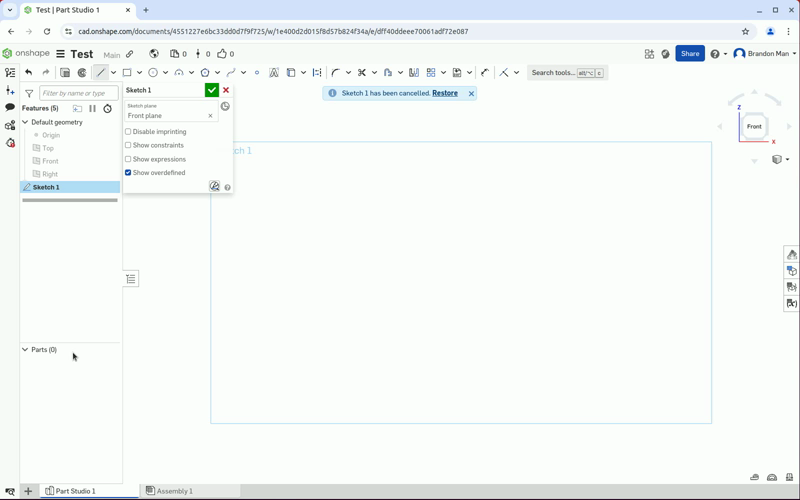
key_down(shift)
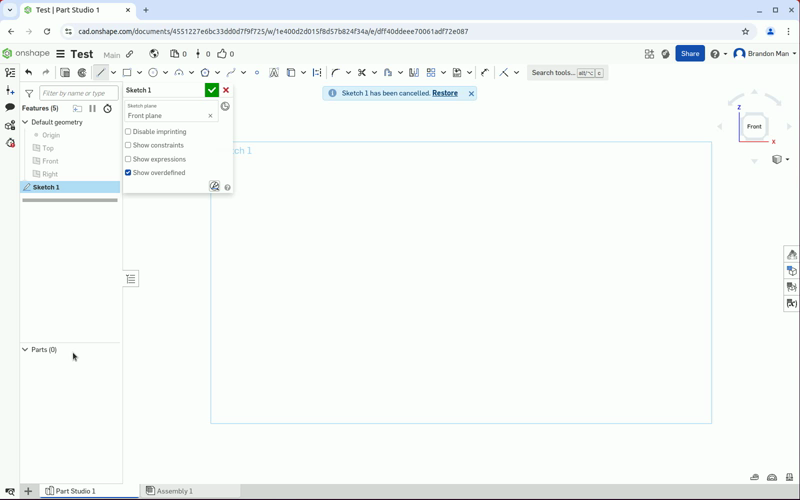
mouse_move(460, 357)
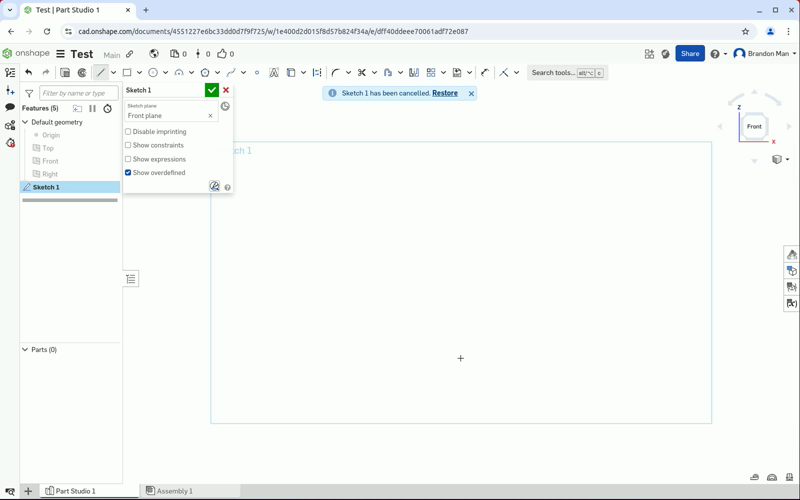
click(460, 357)
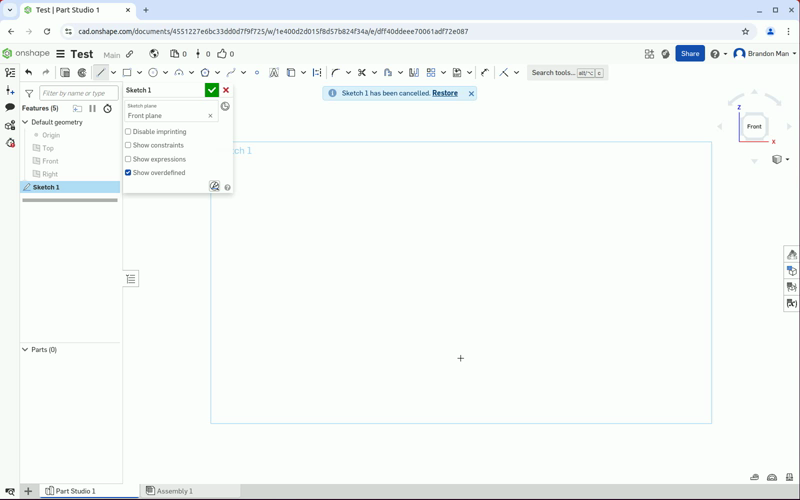
key_up(shift)
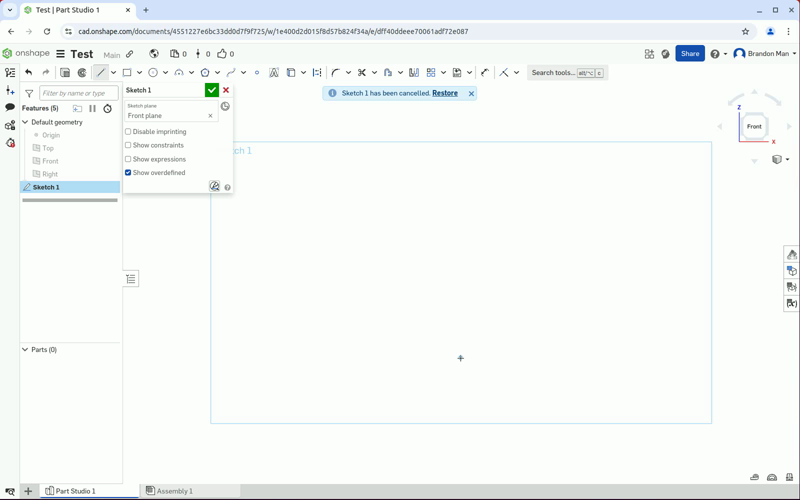
key_down(shift)
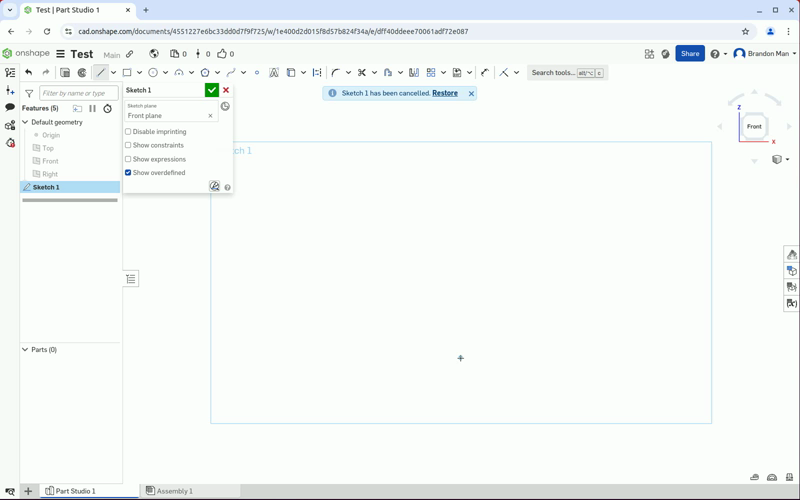
mouse_move(573, 357)
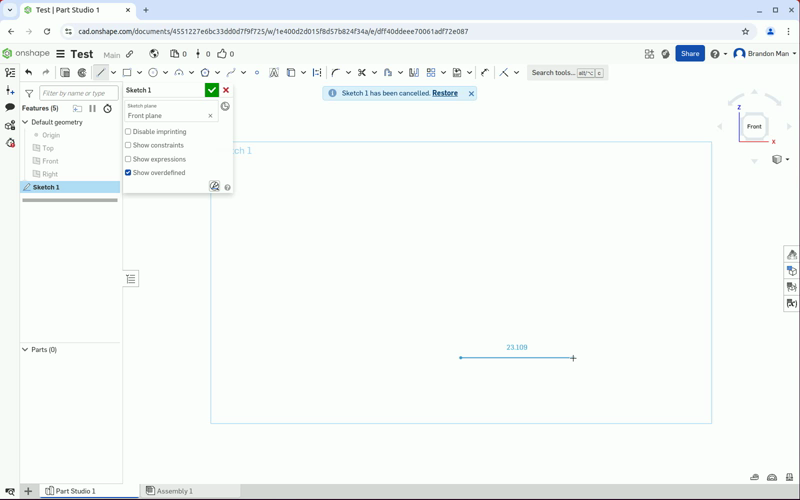
click(573, 357)
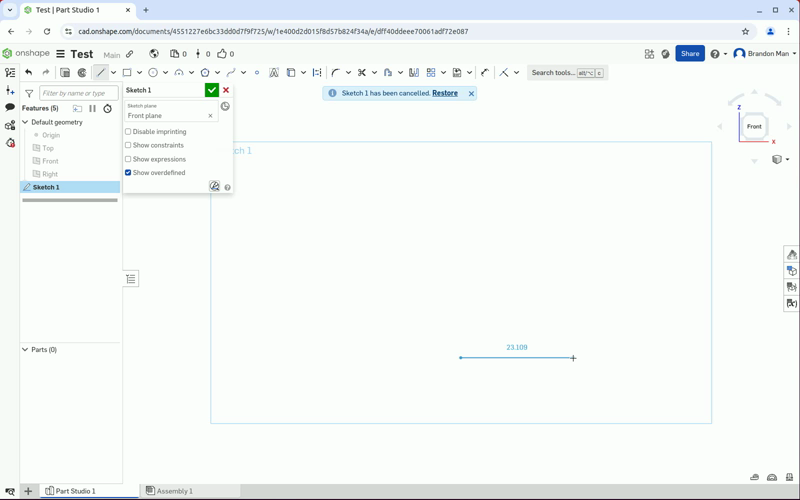
key_up(shift)
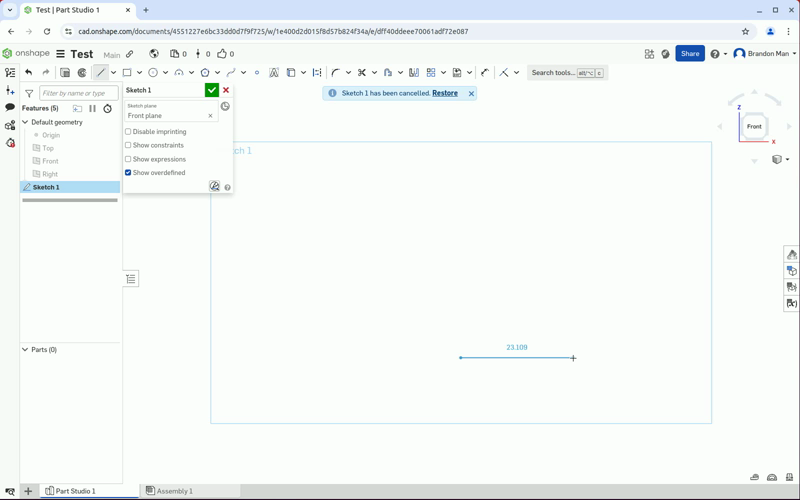
key_down(shift)
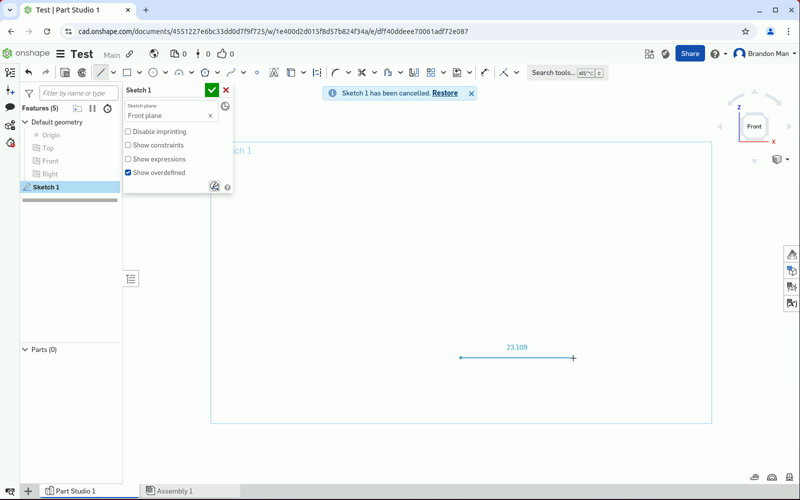
mouse_move(573, 283)
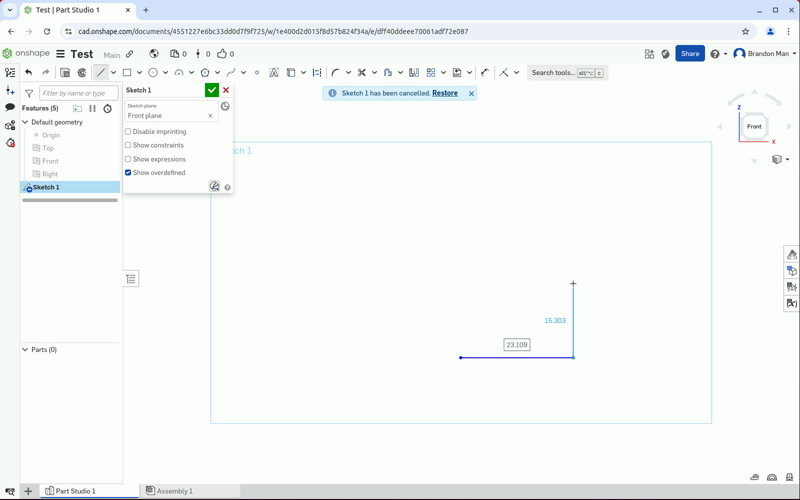
click(573, 283)
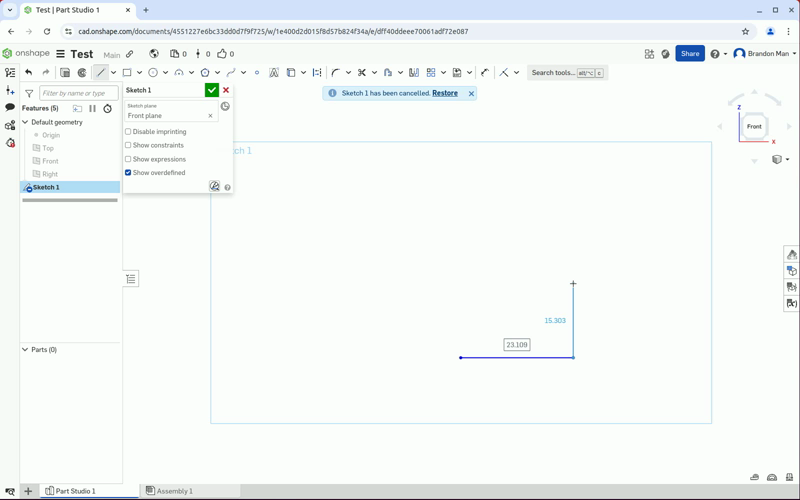
key_up(shift)
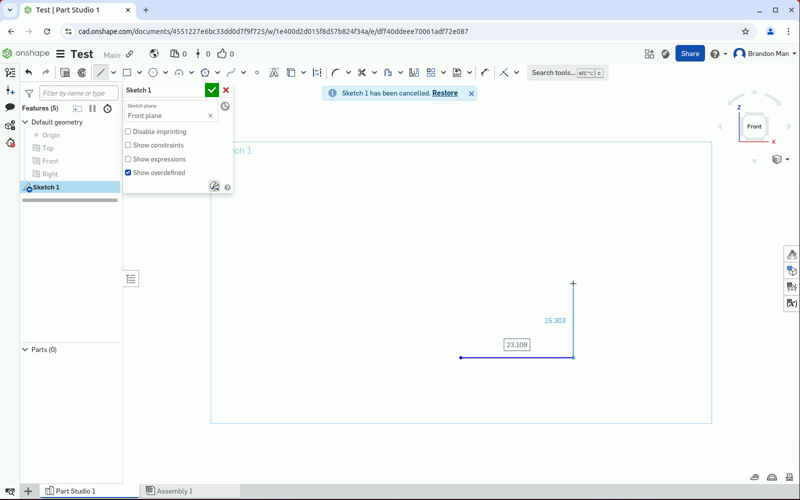
key_down(shift)
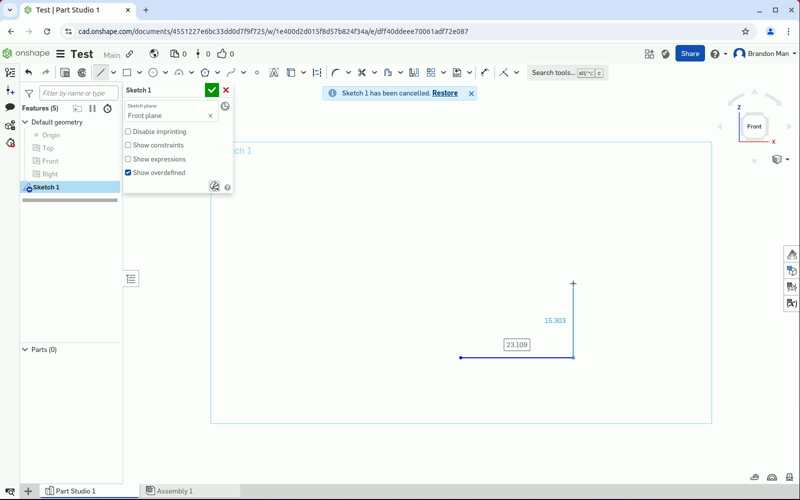
mouse_move(460, 283)
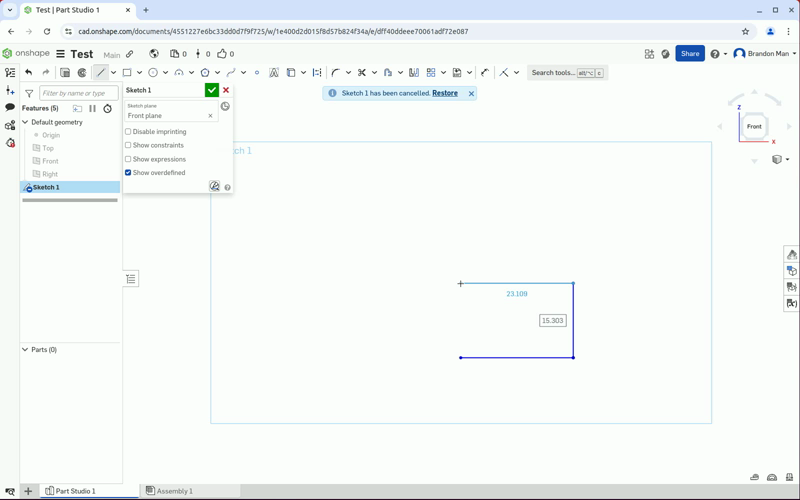
click(460, 283)
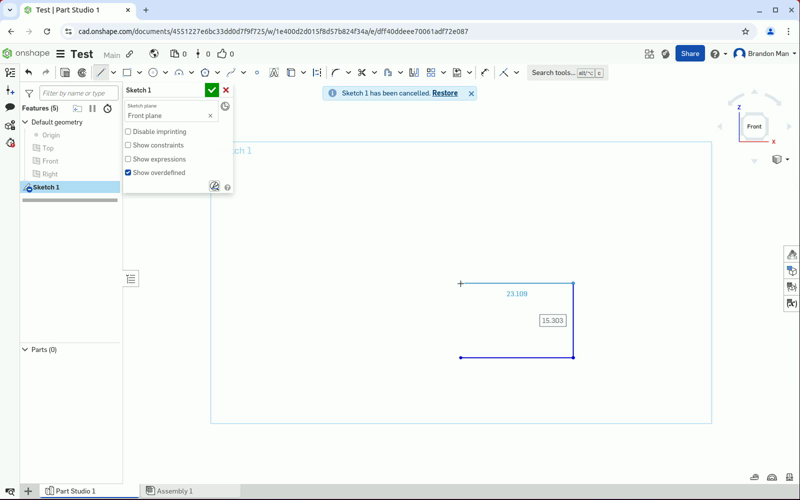
key_up(shift)
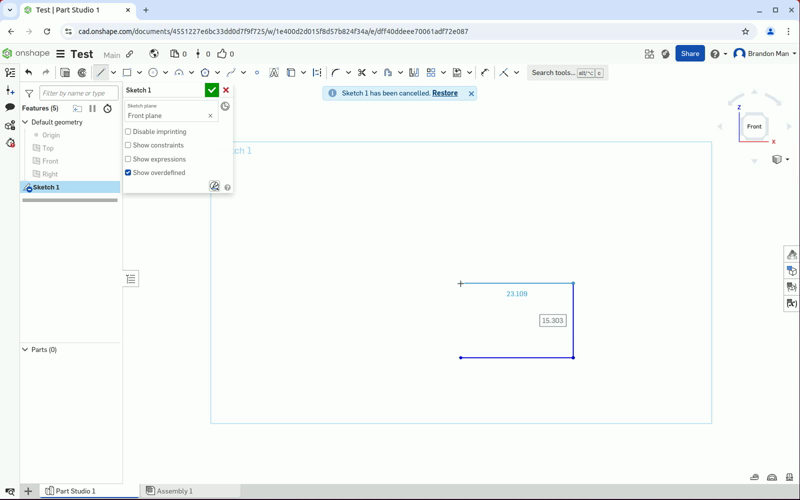
key_down(shift)
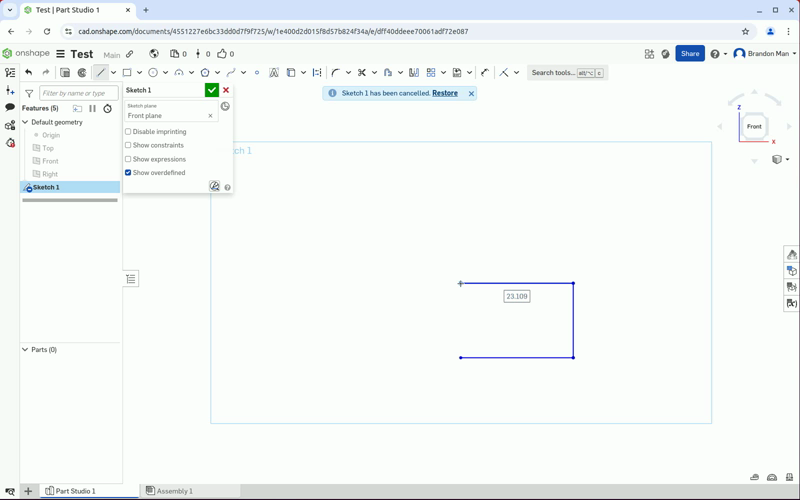
mouse_move(460, 357)
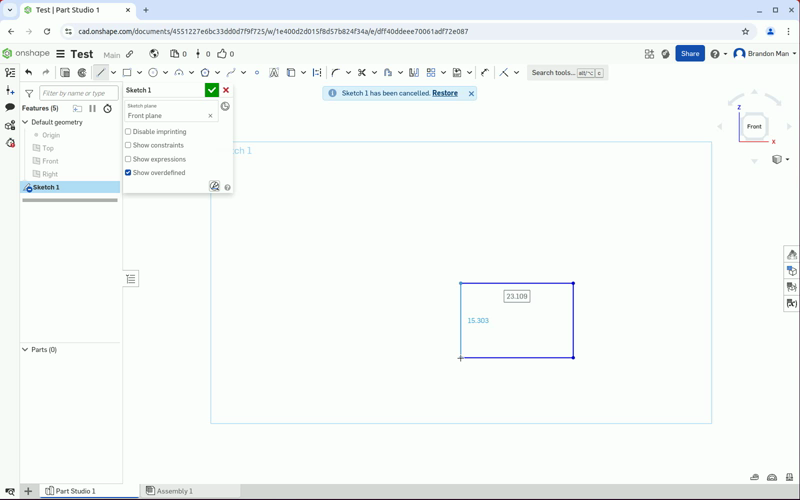
key_up(shift)
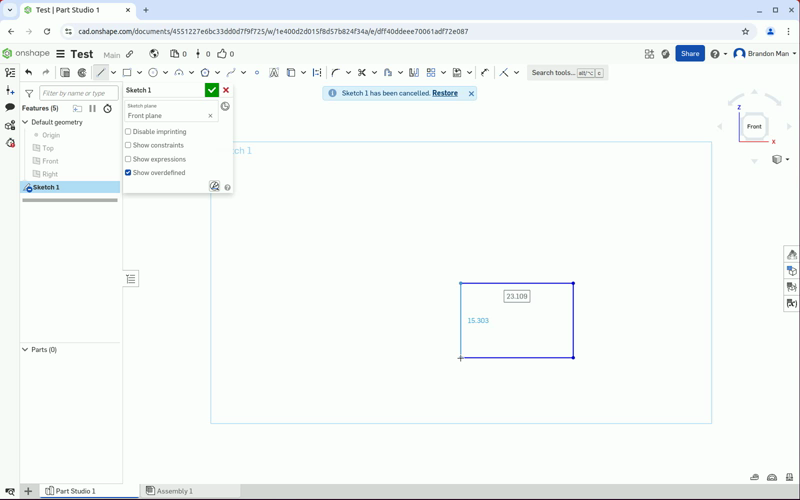
click(460, 357)
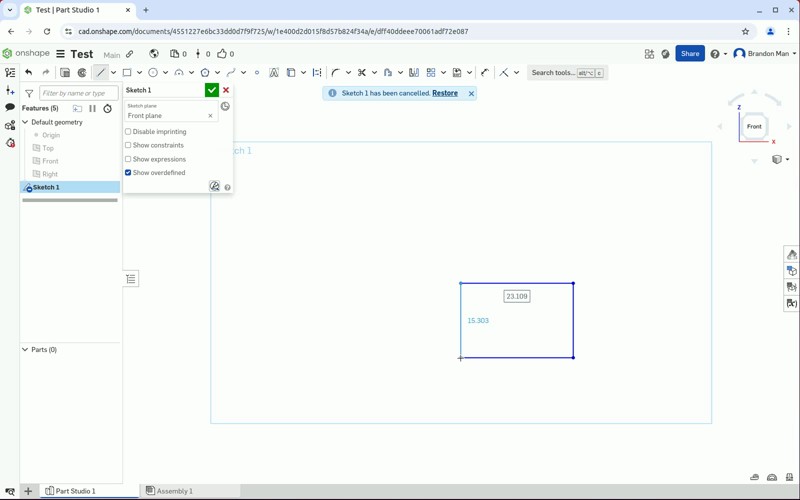
key(esc)
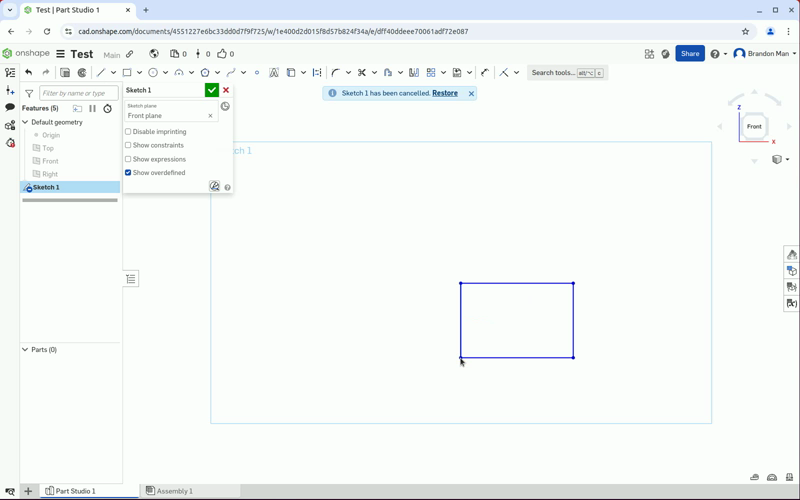
mouse_move(493, 315)
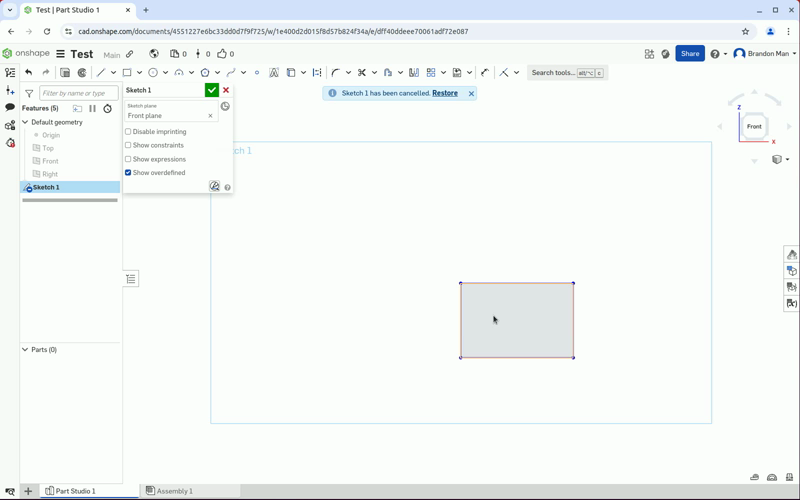
click(493, 315)
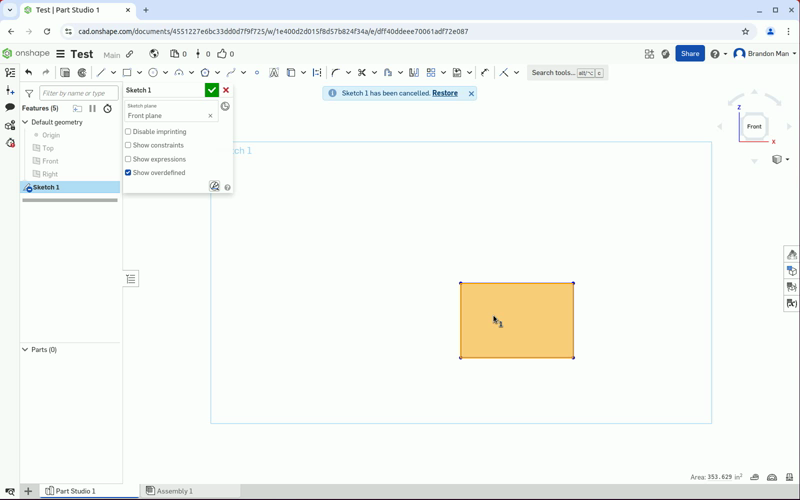
mouse_move(73, 352)
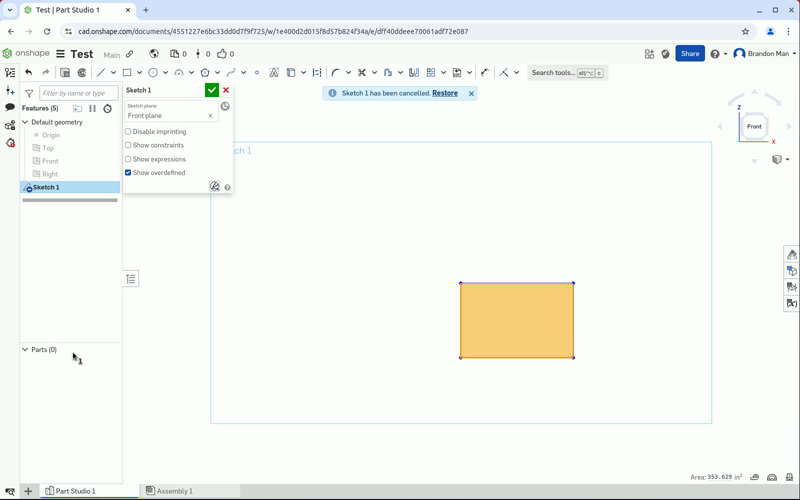
key(shift+y)
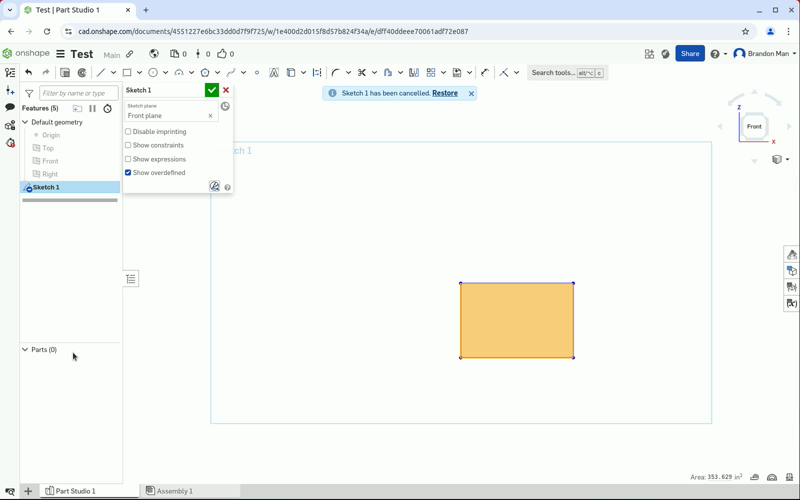
key(shift+e)
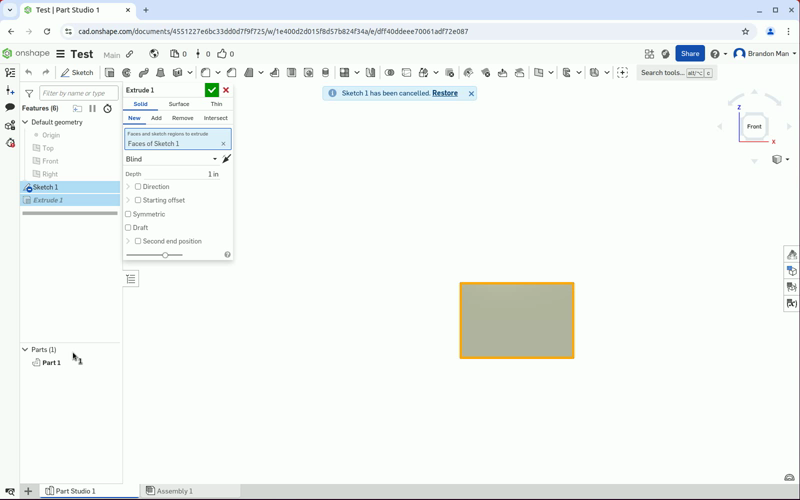
mouse_move(143, 106)
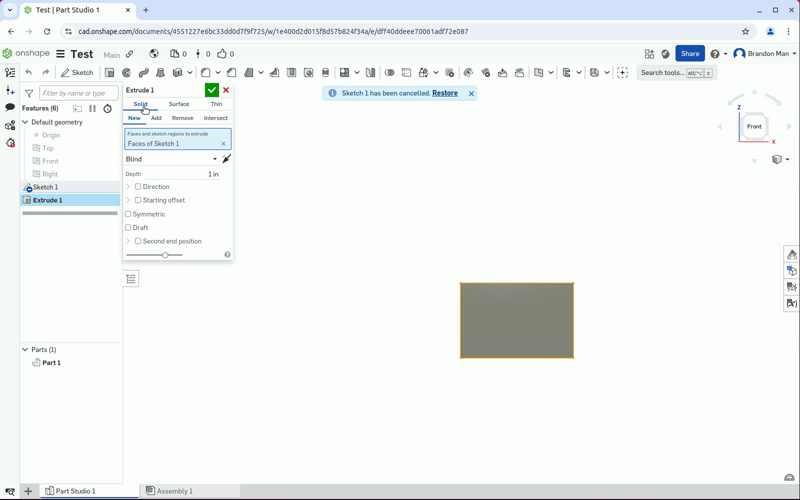
click(143, 106)
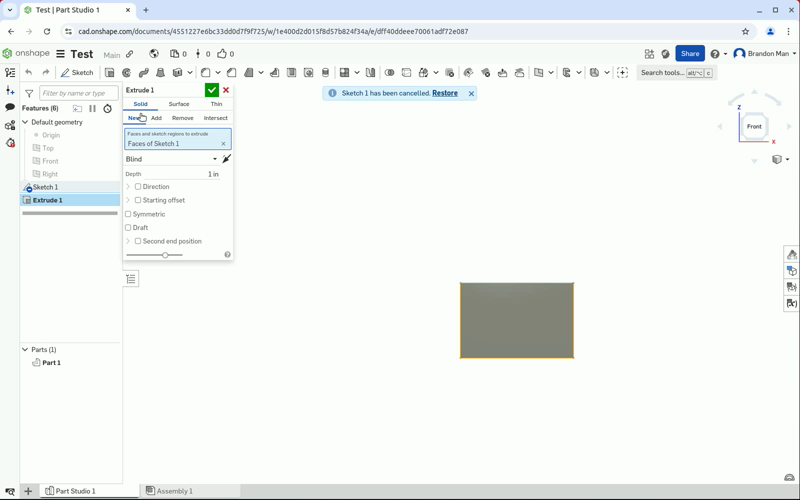
mouse_move(137, 120)
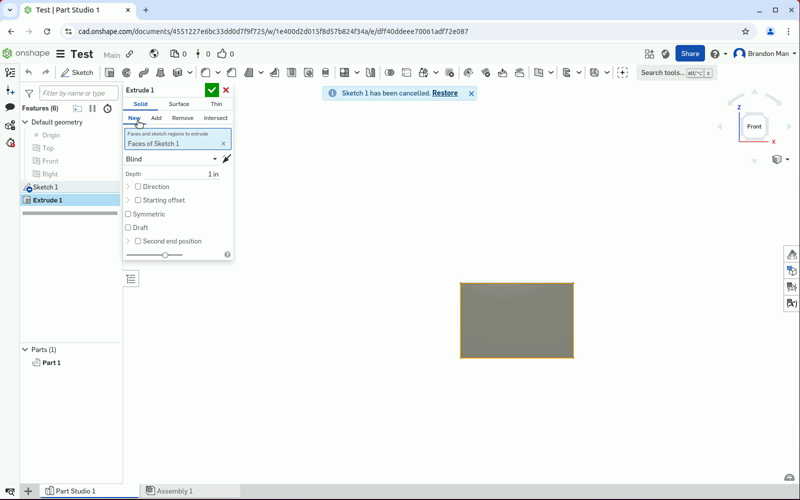
click(137, 120)
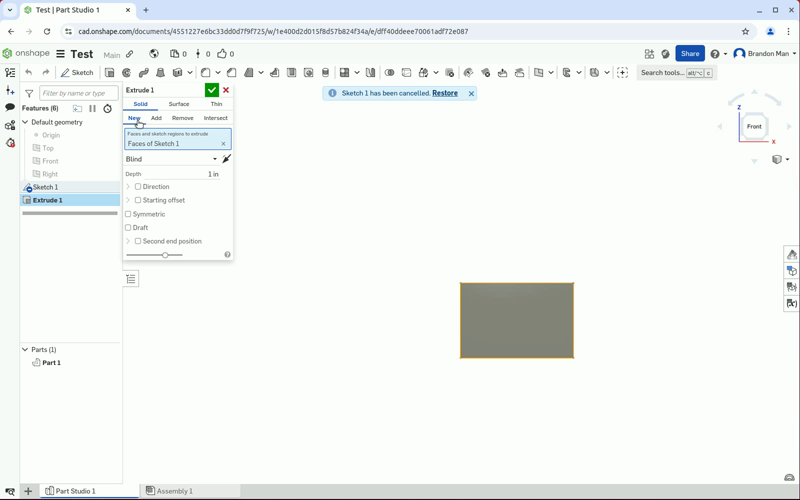
key(tab, 4)
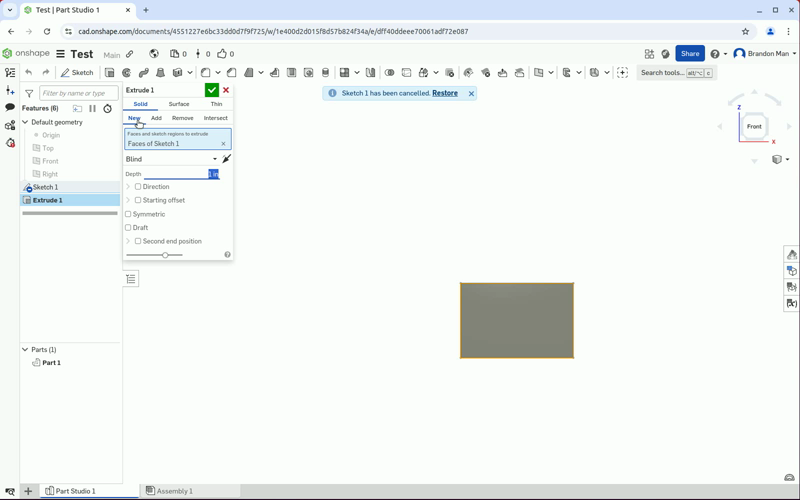
text(-15.405)
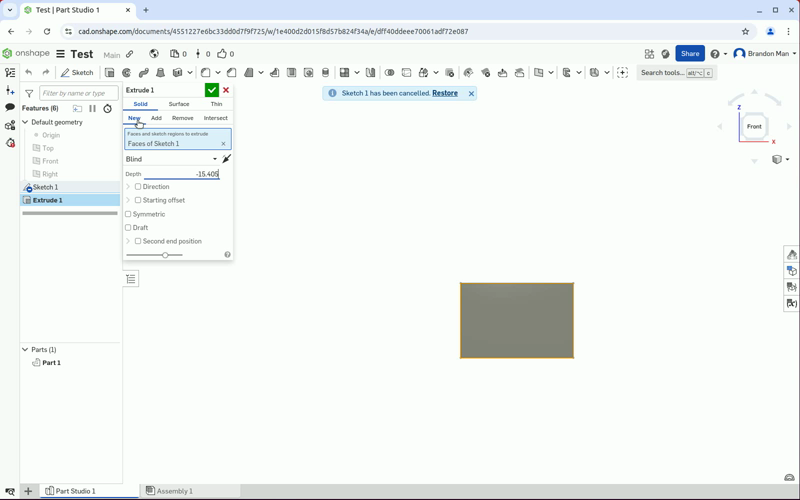
key(enter)
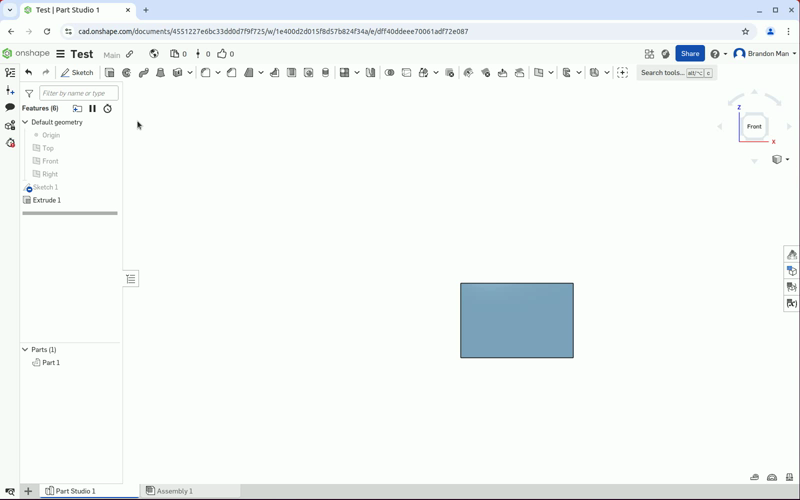
key(shift+h)
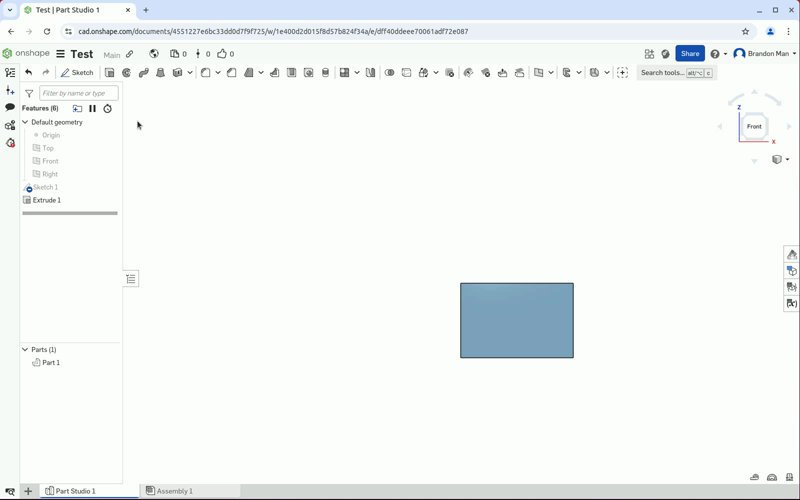
key(shift+h)
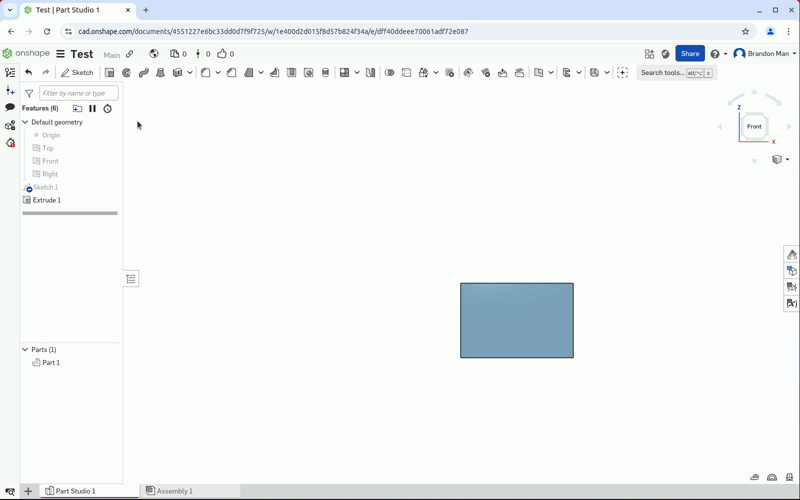
mouse_move(73, 189)
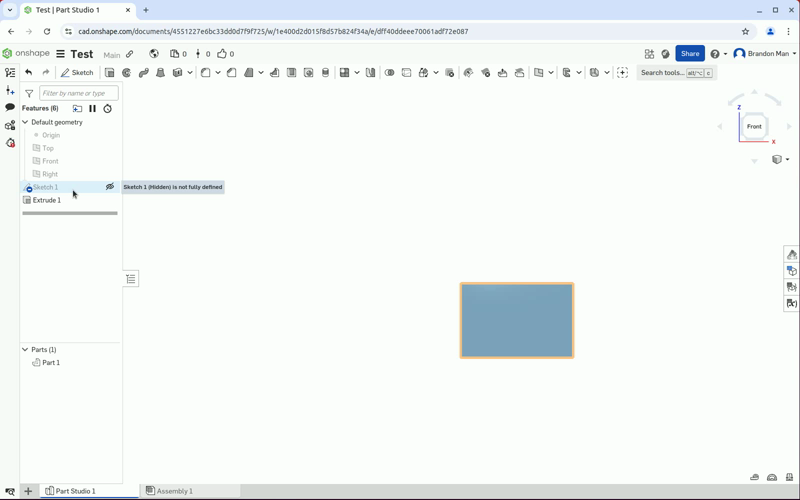
click(73, 189)
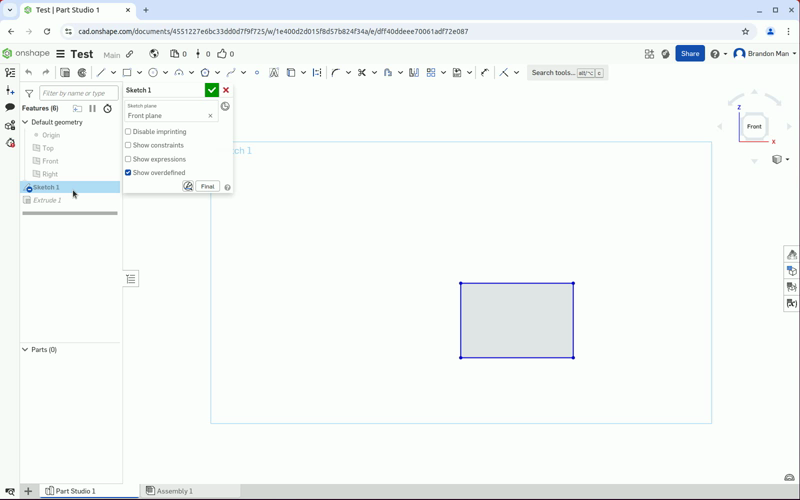
mouse_move(229, 92)
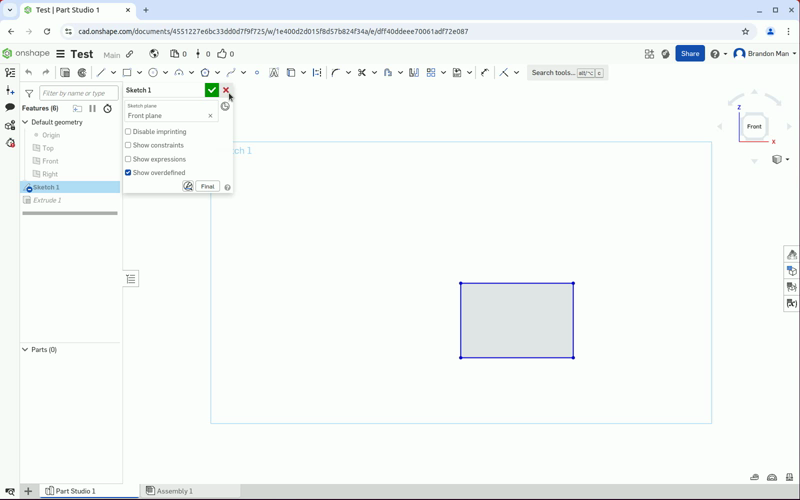
click(229, 92)
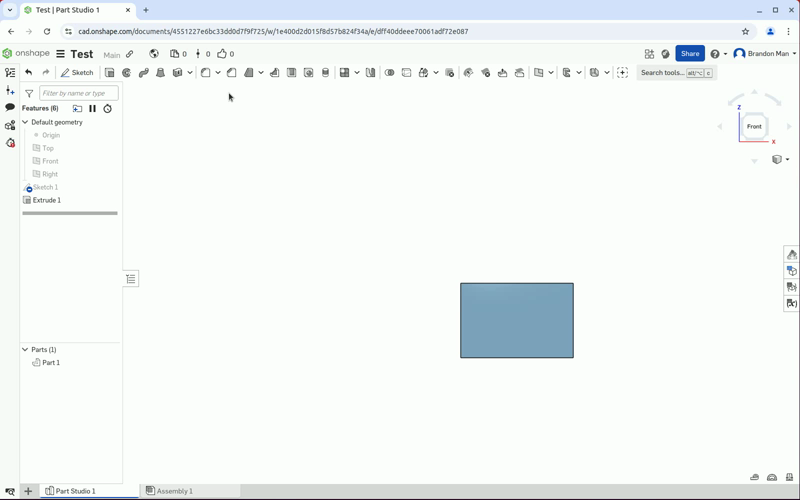
mouse_move(73, 352)
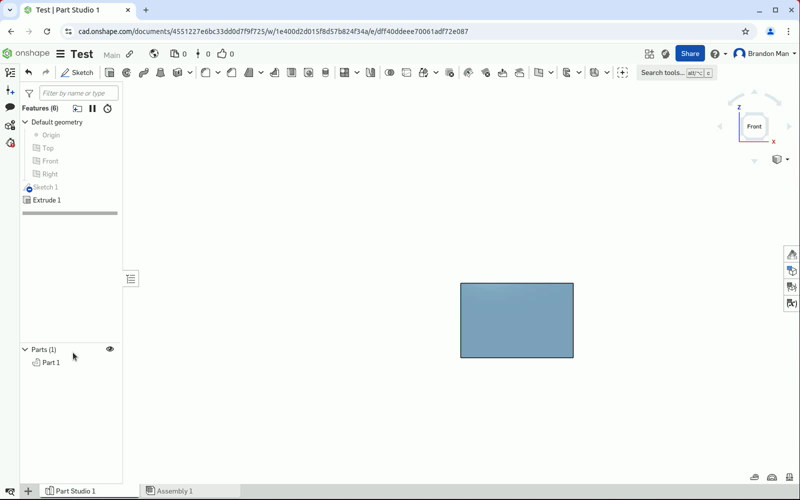
key(y)
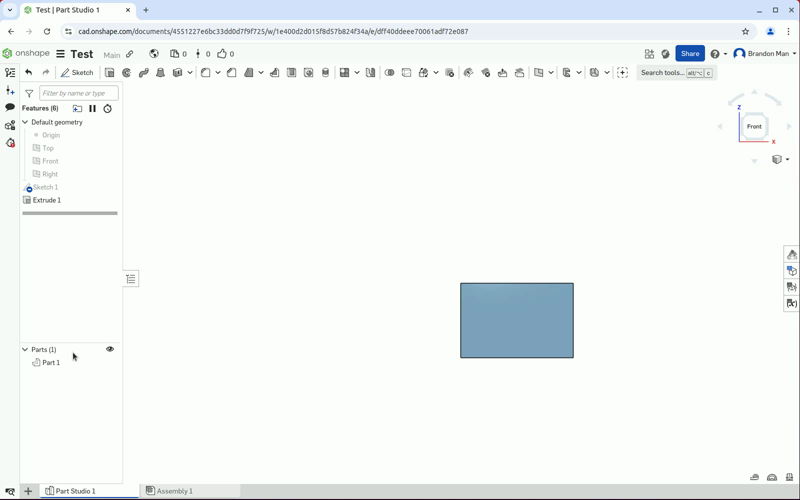
key(shift+p)
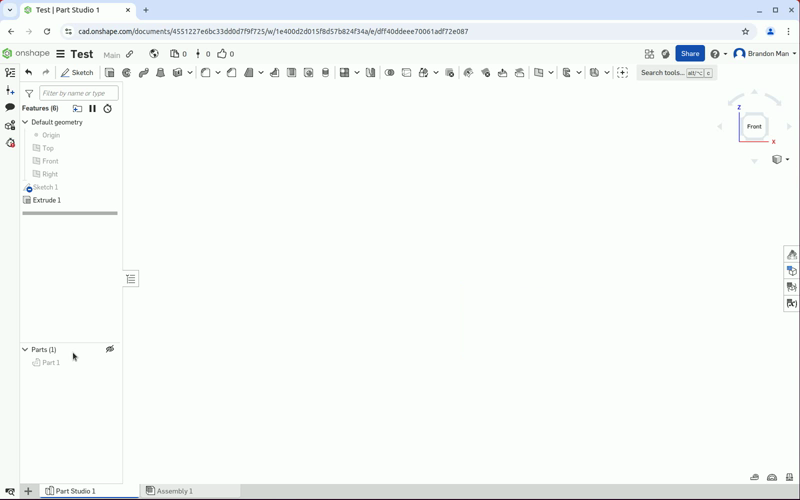
key(space)
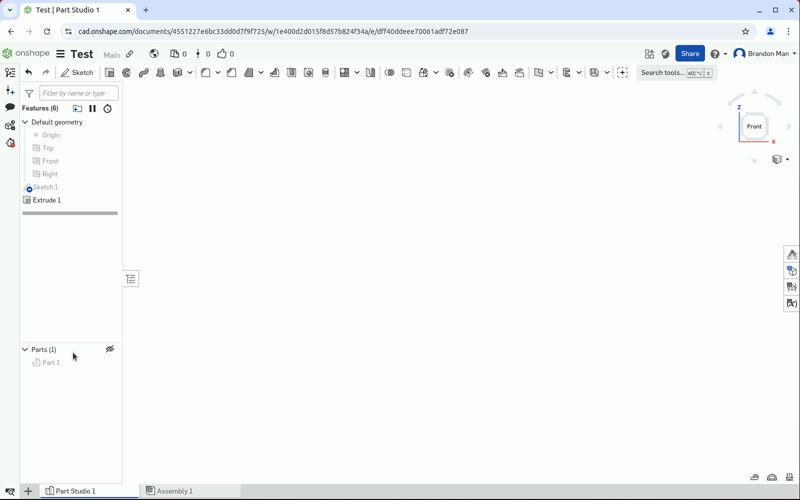
key_down(shift)
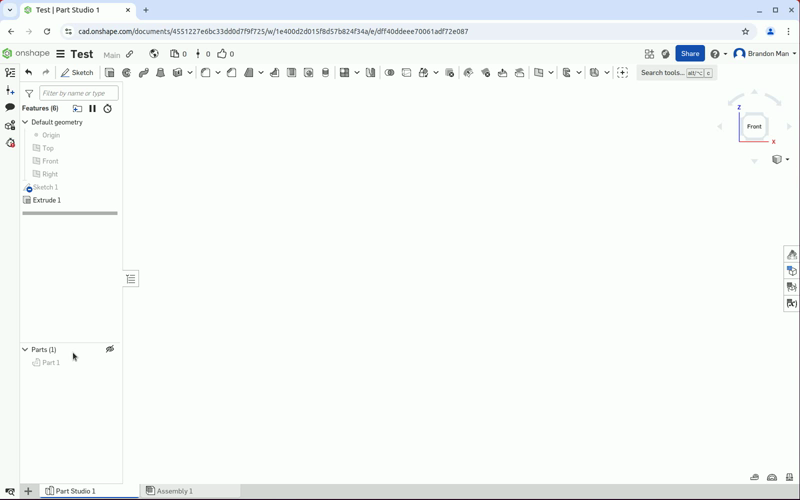
key(down)
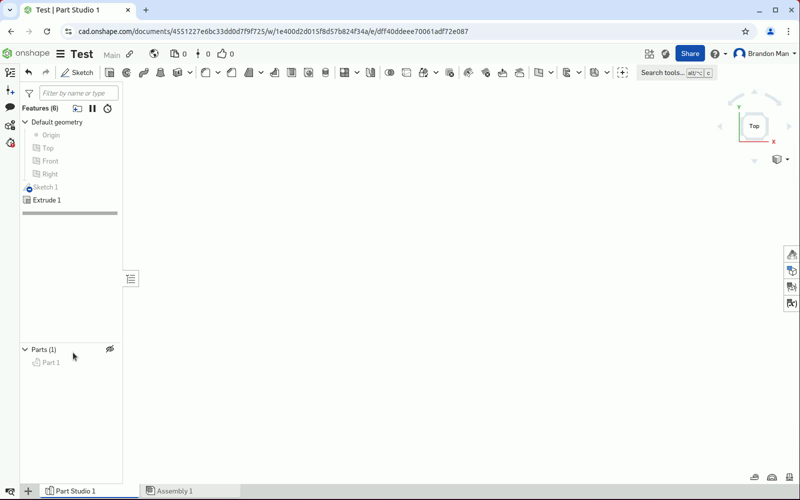
key_up(shift)
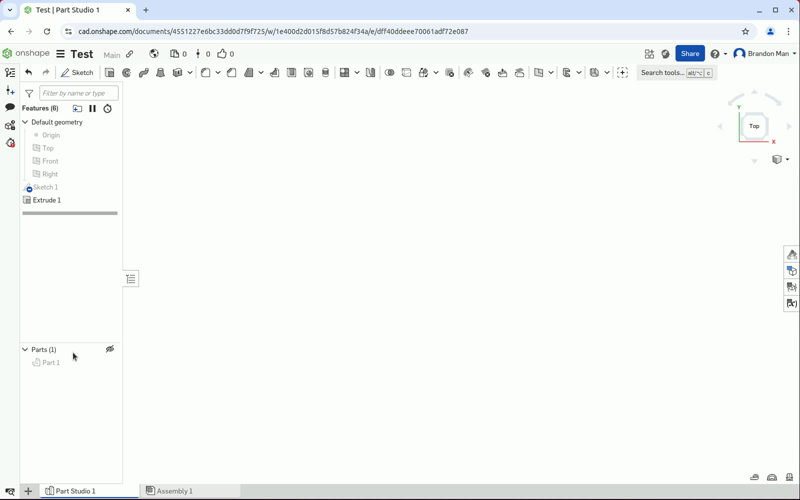
mouse_move(73, 352)
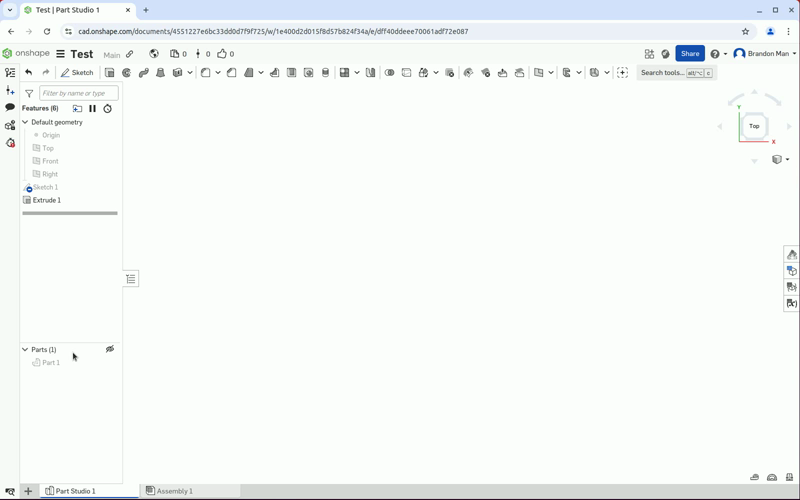
key(shift+y)
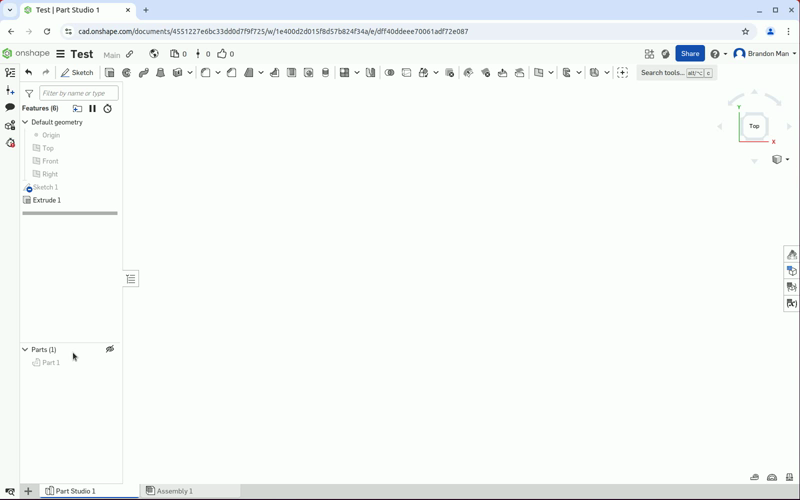
key(shift+s)
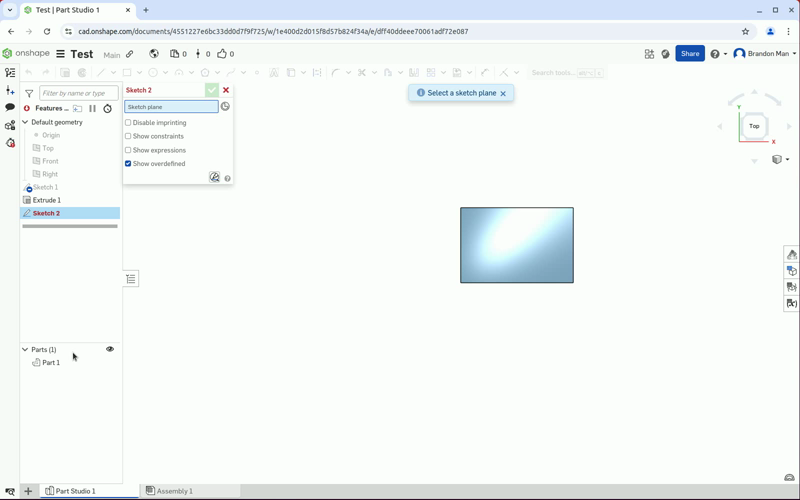
mouse_move(73, 150)
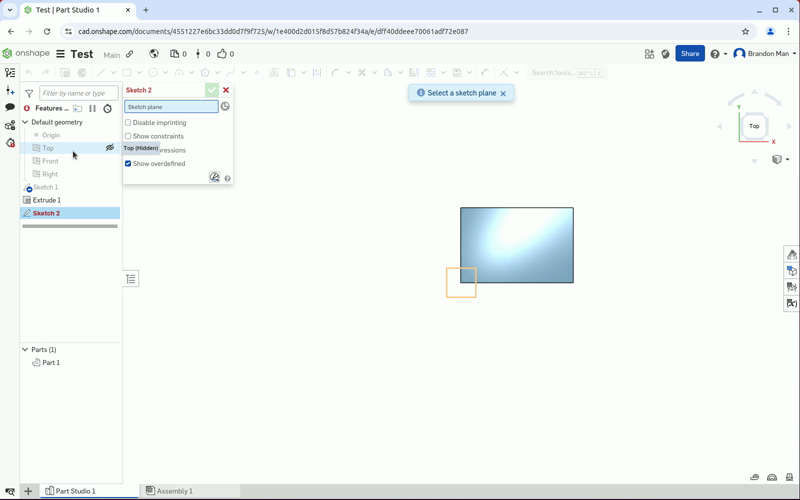
click(73, 150)
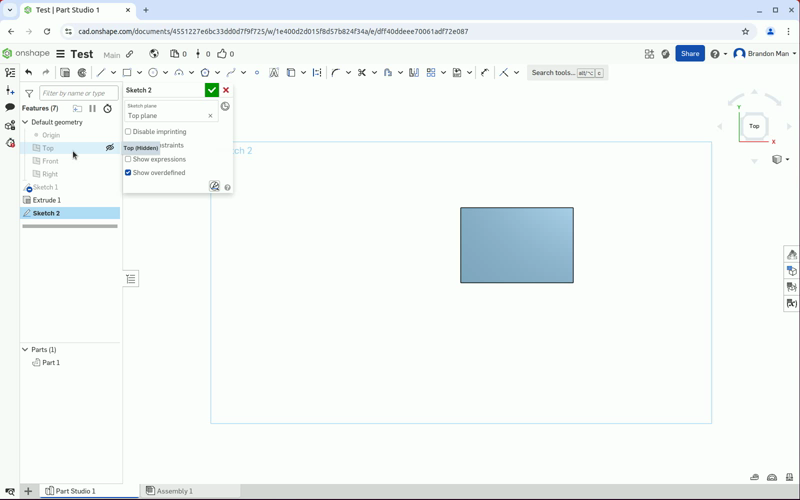
mouse_move(73, 352)
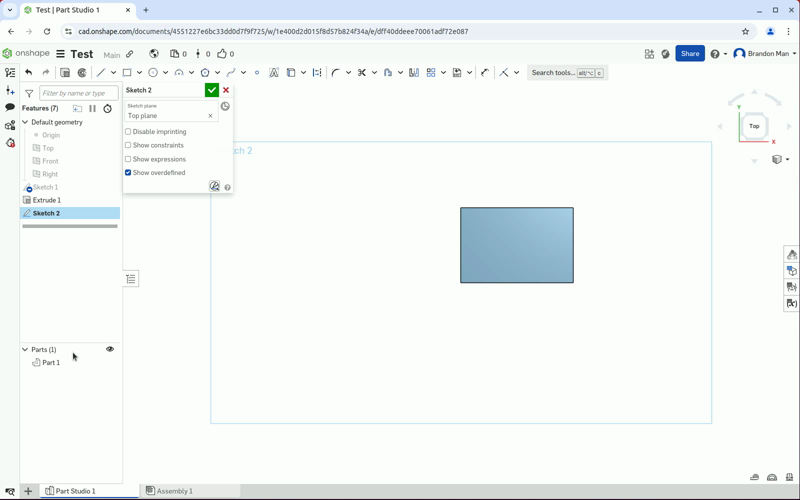
key(y)
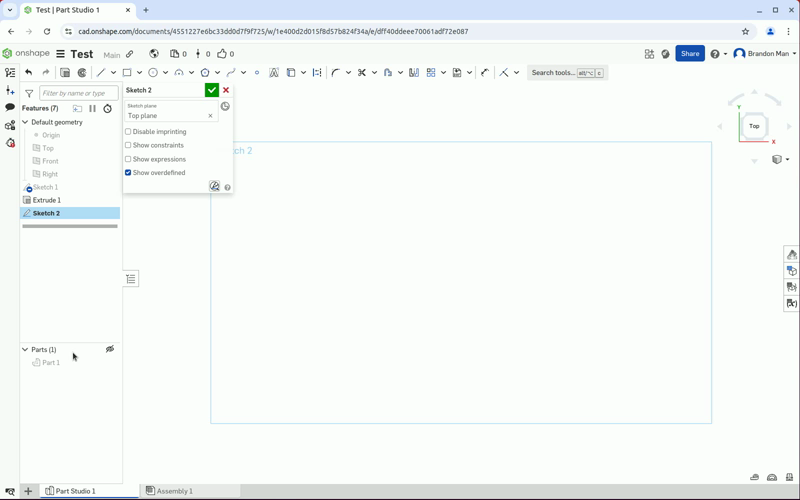
key(l)
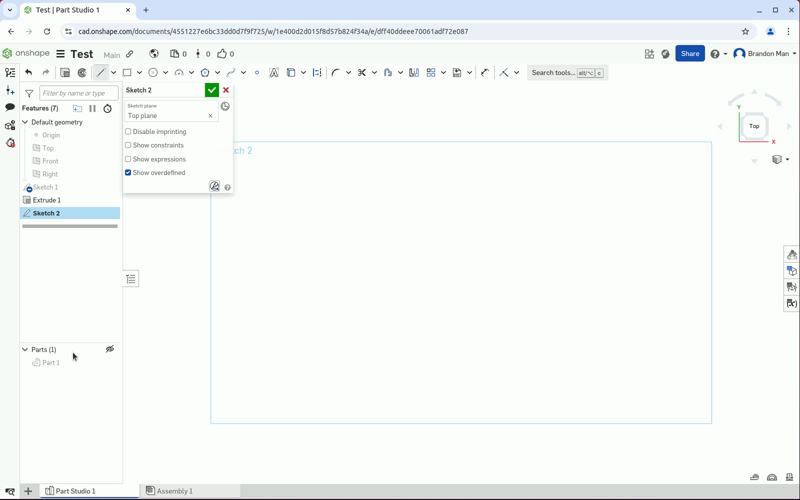
key_down(shift)
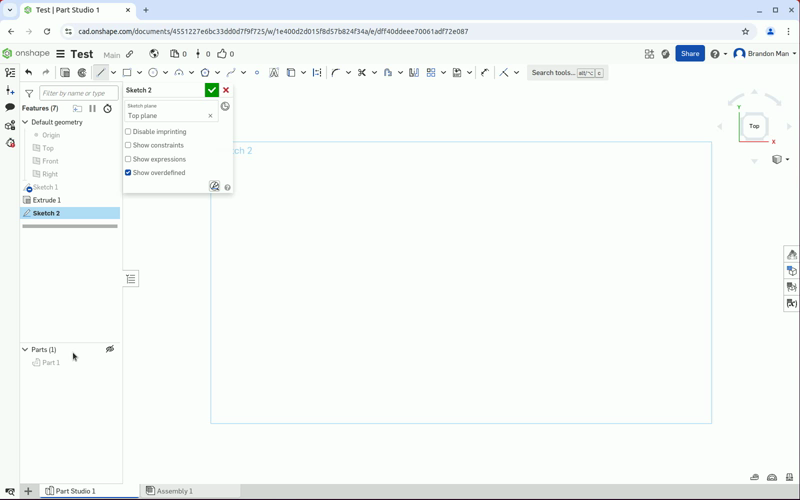
mouse_move(460, 207)
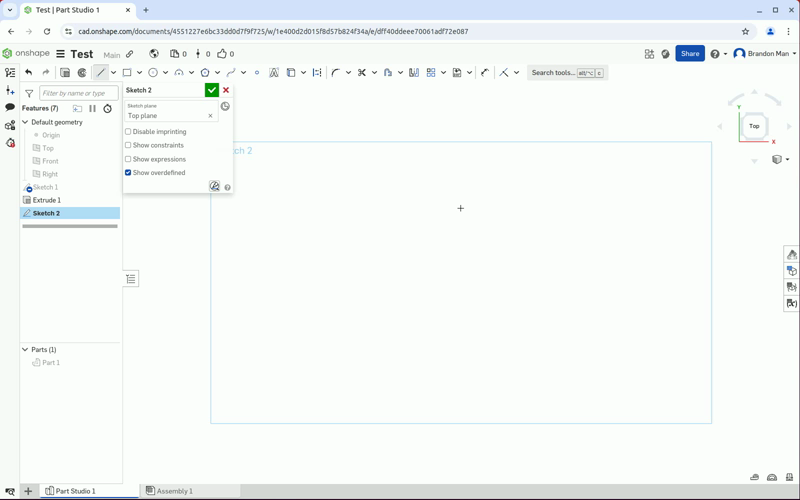
click(460, 207)
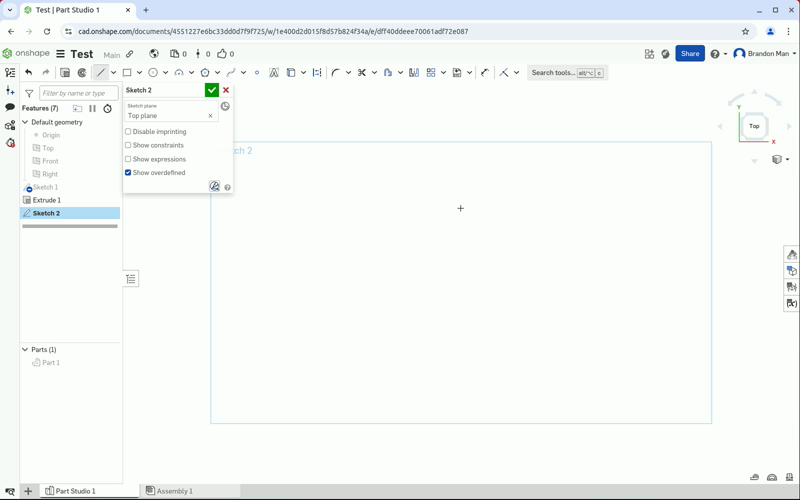
key_up(shift)
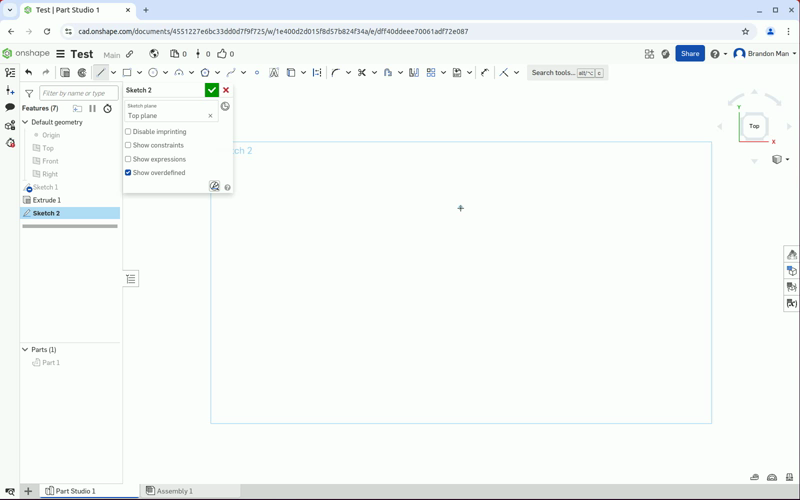
key_down(shift)
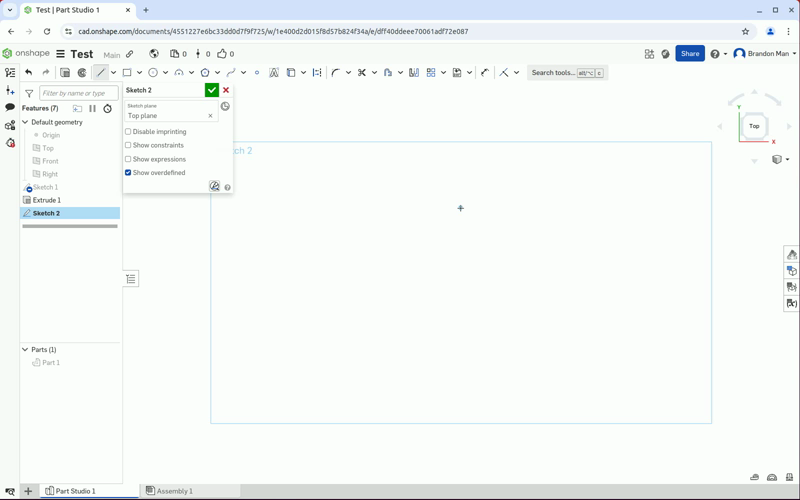
mouse_move(535, 282)
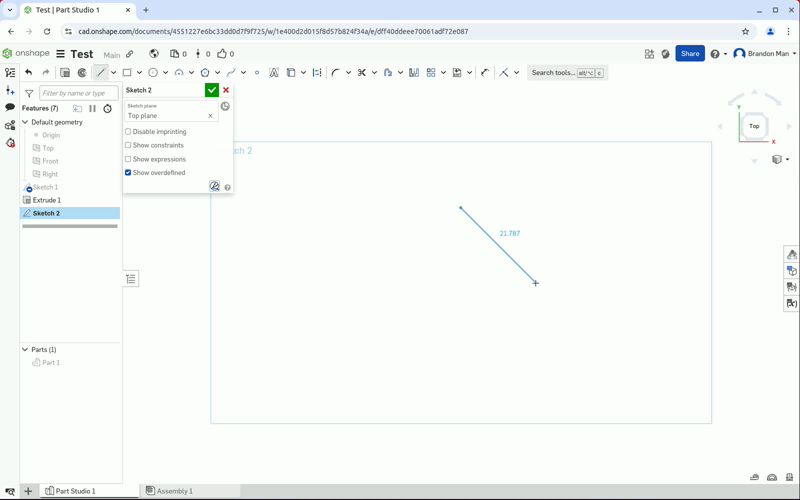
click(535, 282)
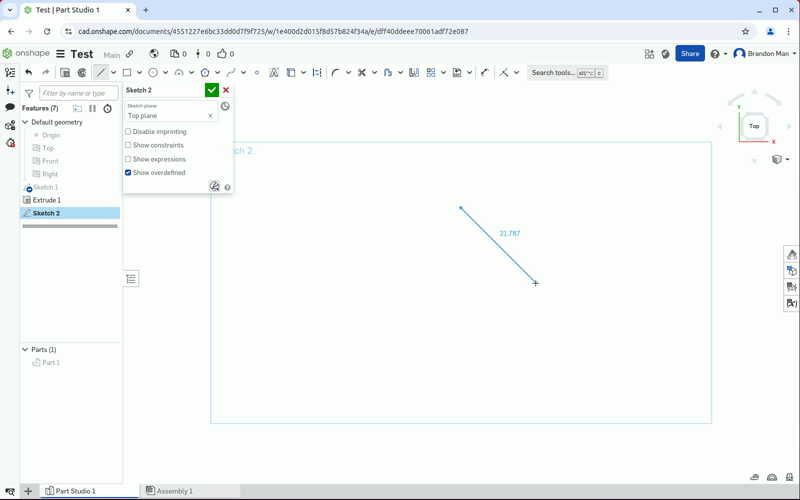
key_up(shift)
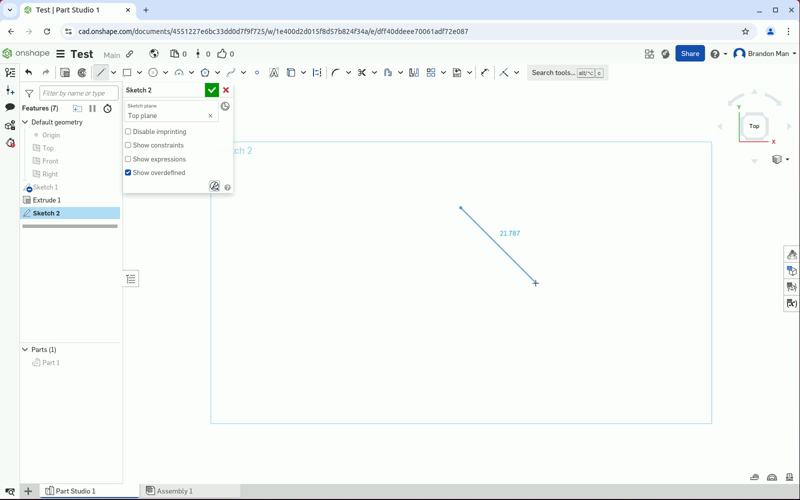
key_down(shift)
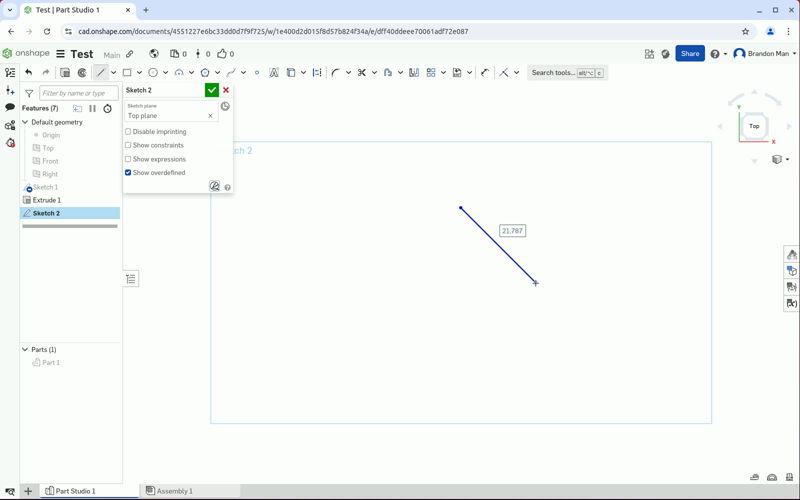
mouse_move(565, 282)
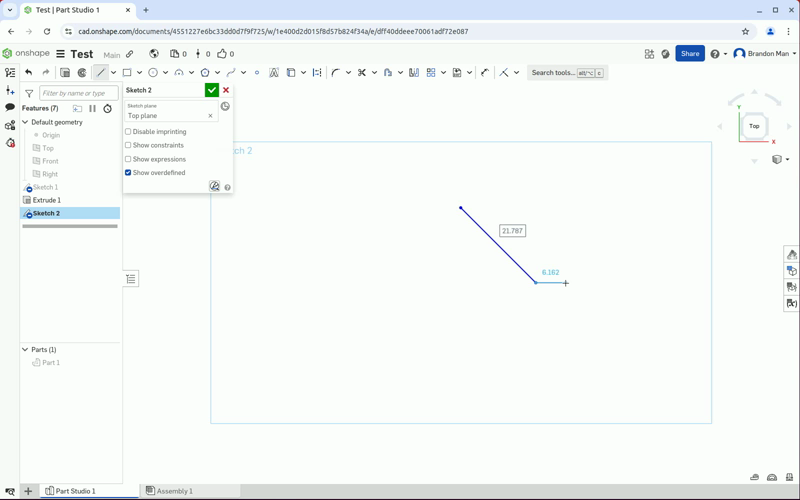
mouse_move(573, 282)
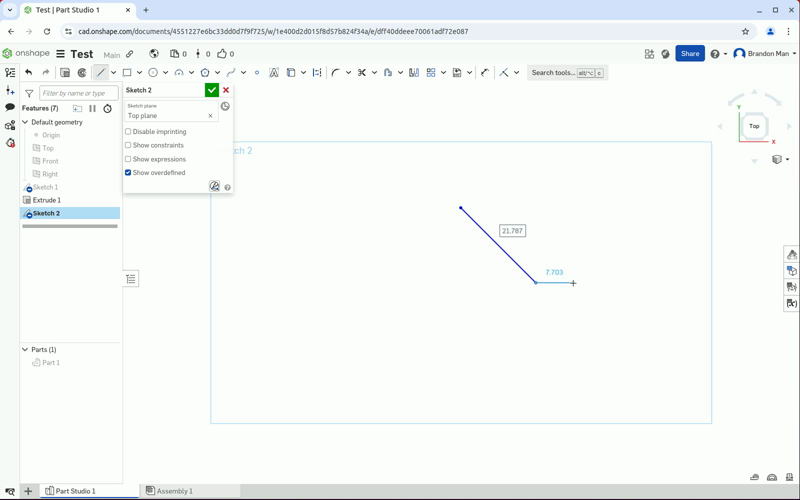
click(573, 282)
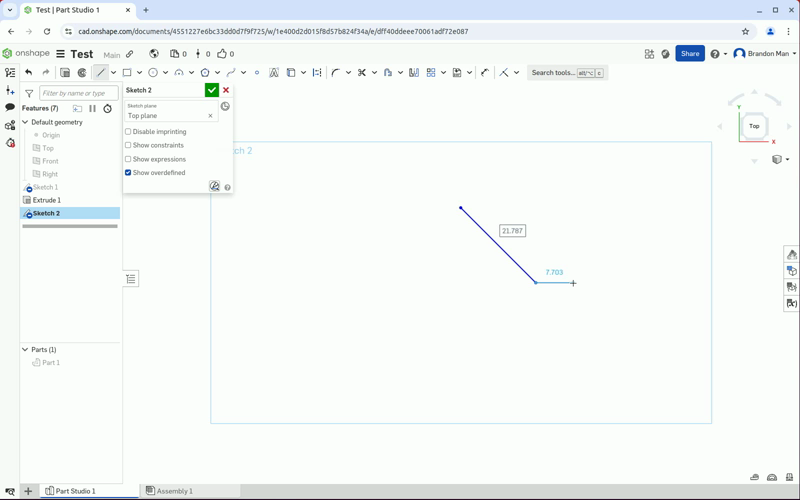
key_up(shift)
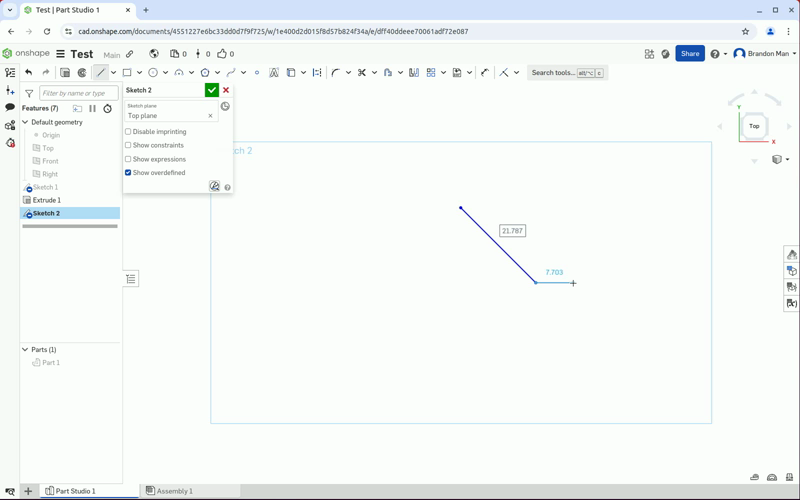
key_down(shift)
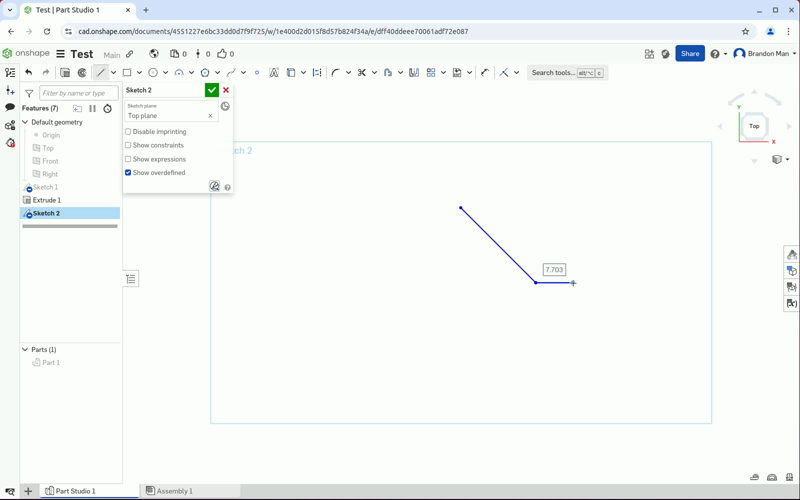
mouse_move(589, 282)
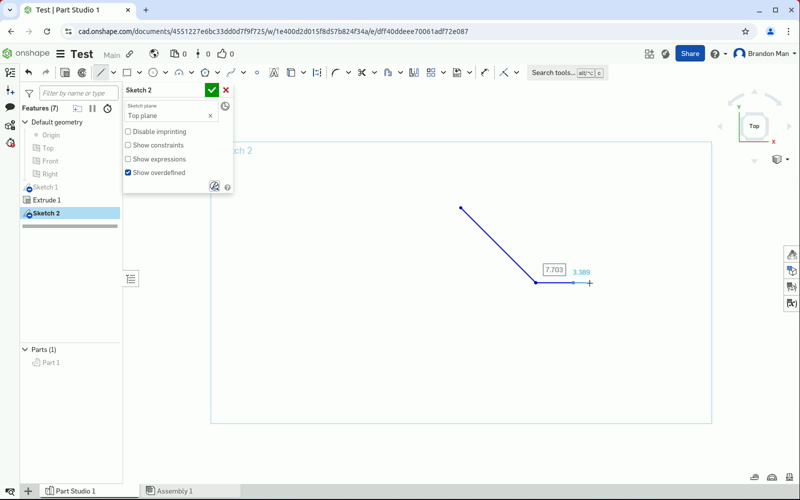
mouse_move(573, 263)
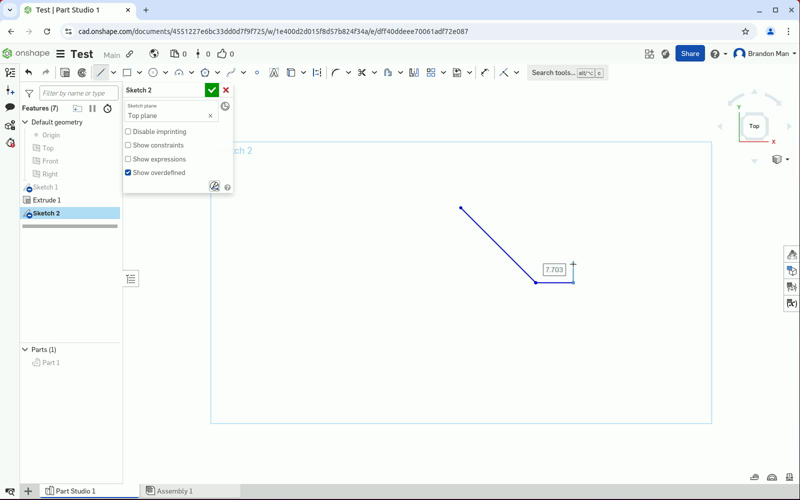
click(573, 263)
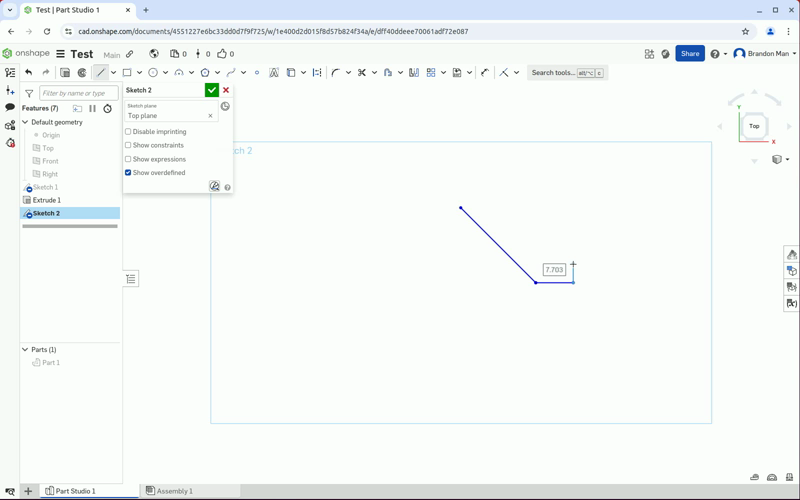
key_up(shift)
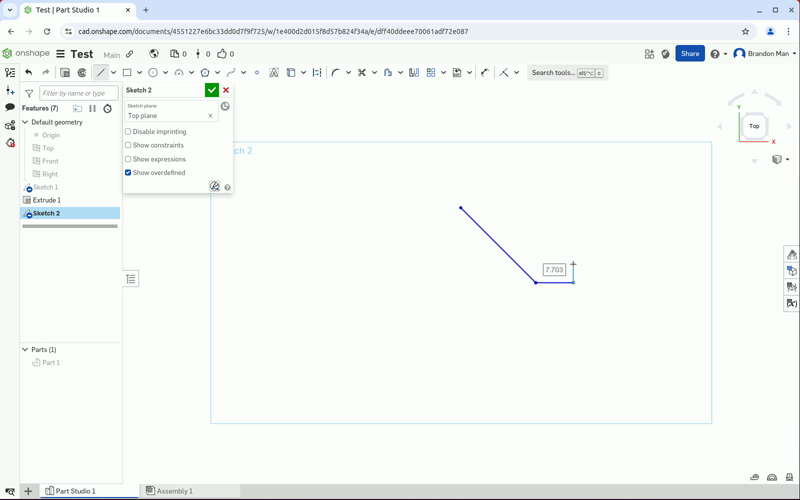
key_down(shift)
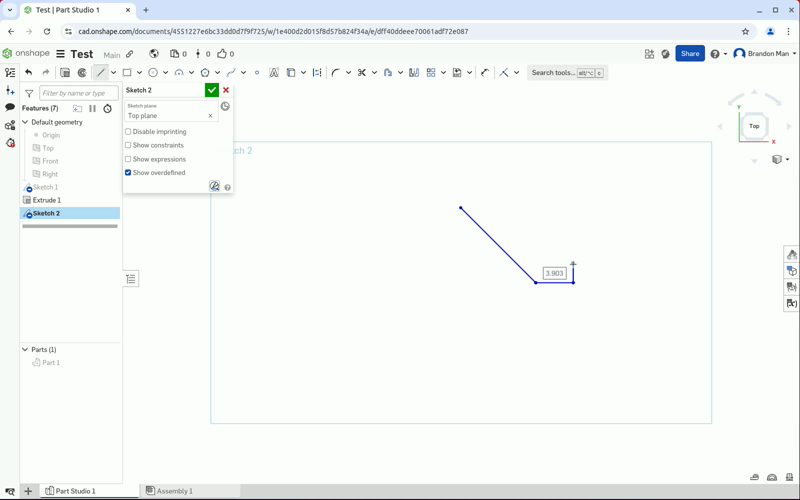
mouse_move(517, 207)
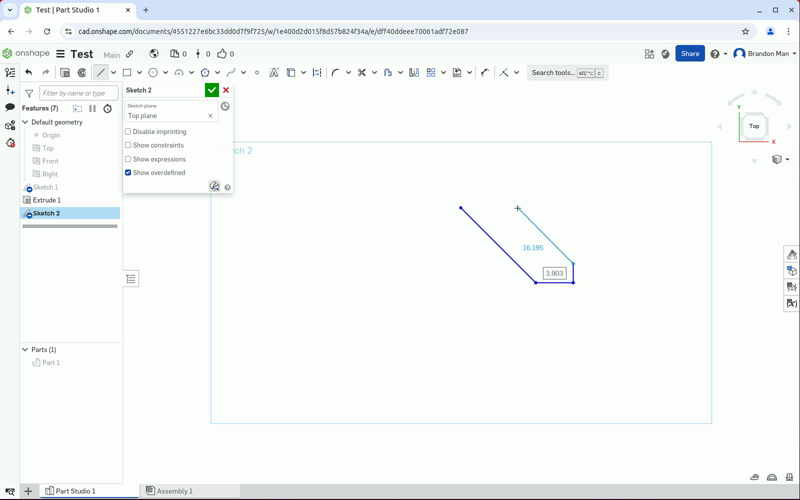
click(517, 207)
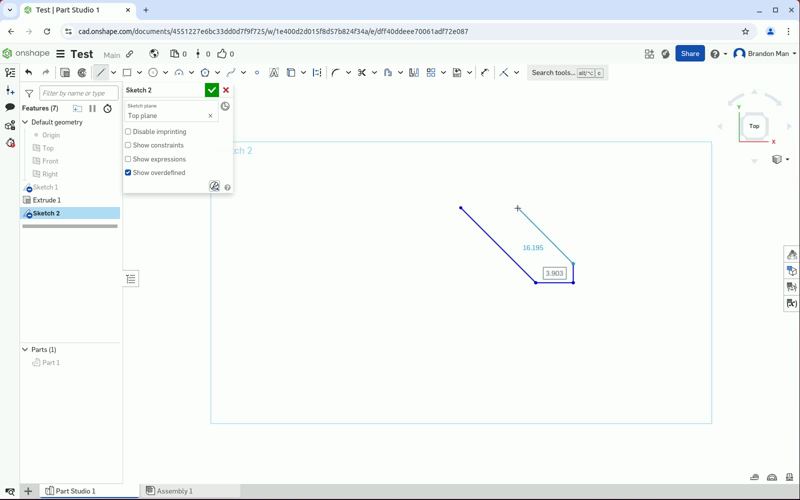
key_up(shift)
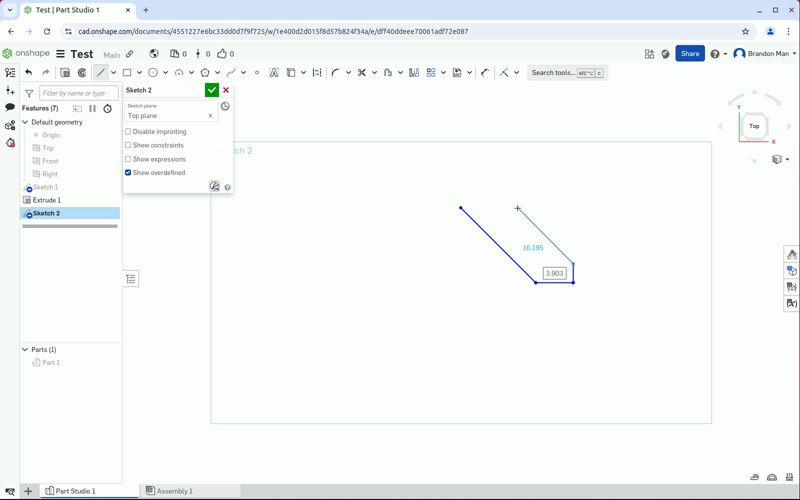
mouse_move(547, 207)
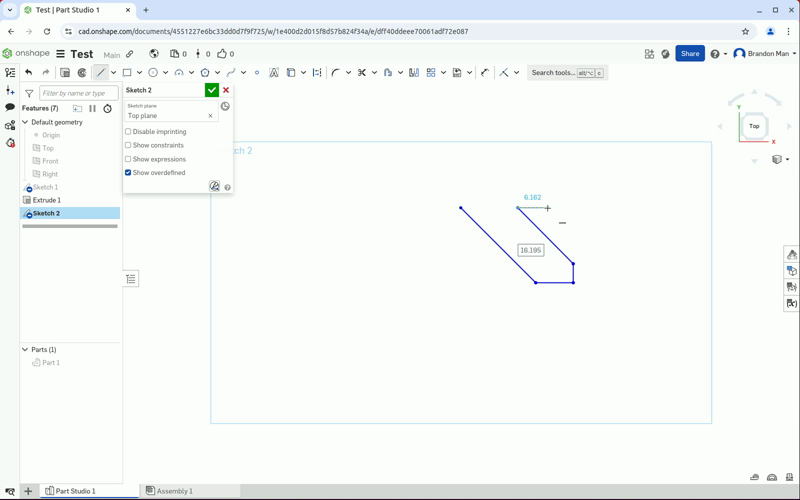
key_down(shift)
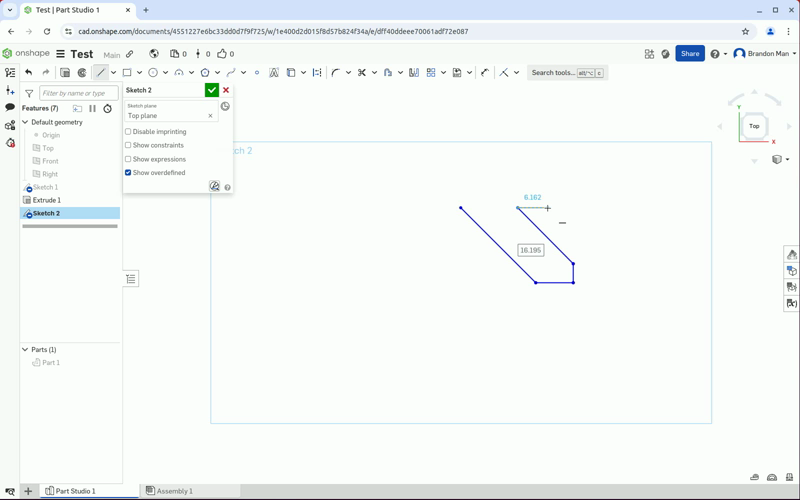
mouse_move(460, 207)
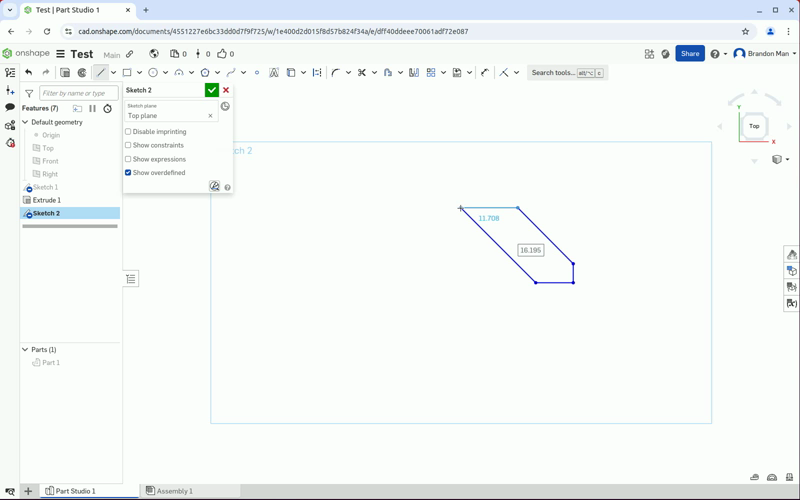
key_up(shift)
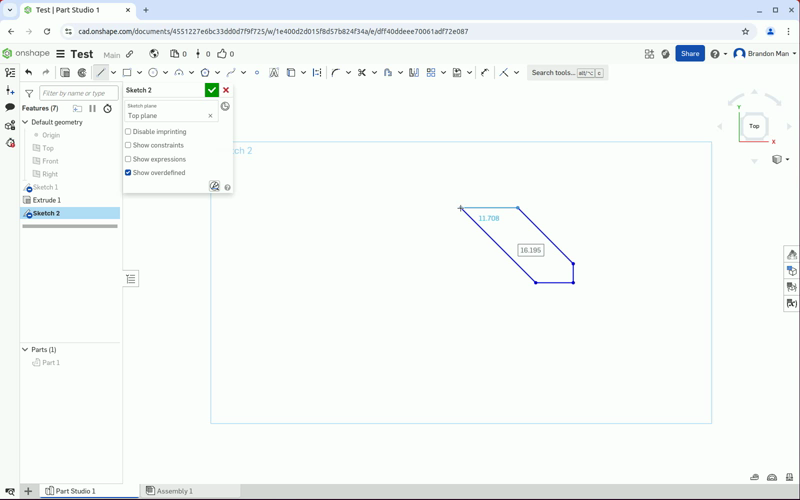
click(460, 207)
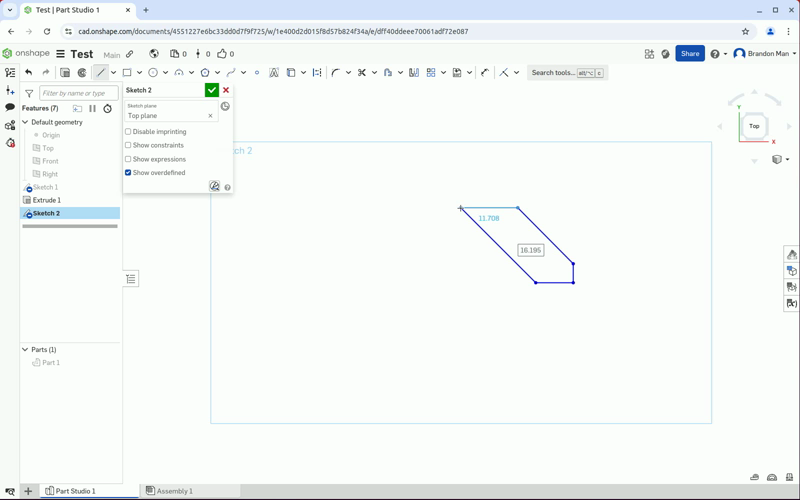
key(esc)
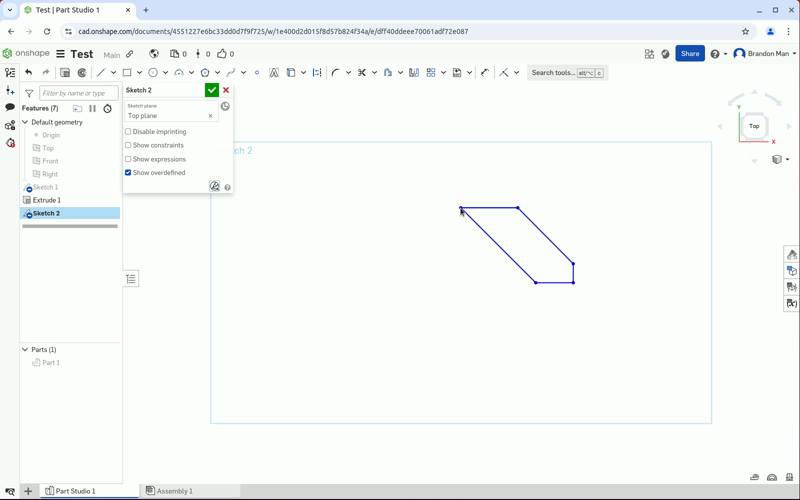
mouse_move(560, 274)
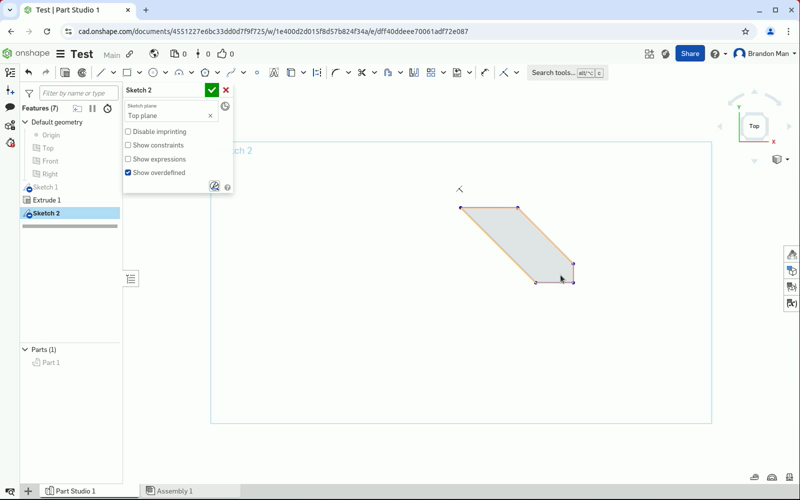
click(560, 274)
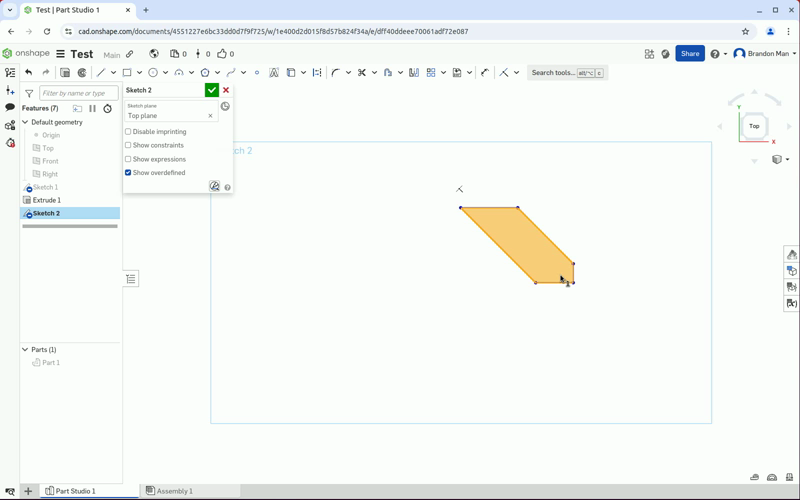
mouse_move(73, 352)
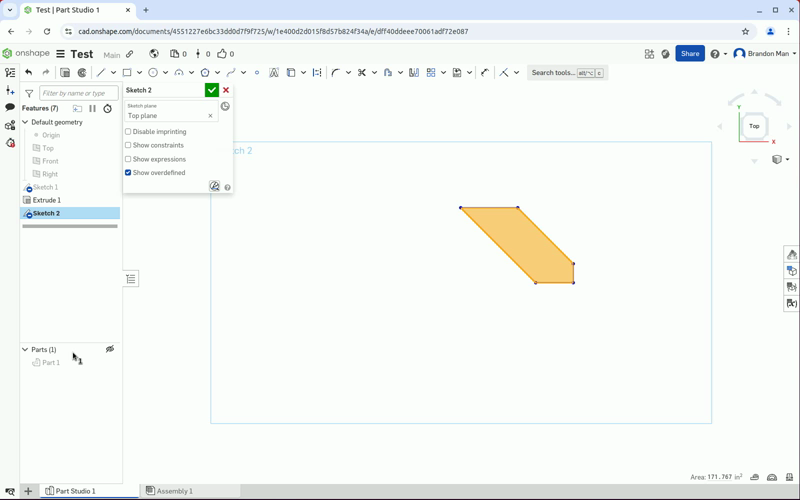
key(shift+y)
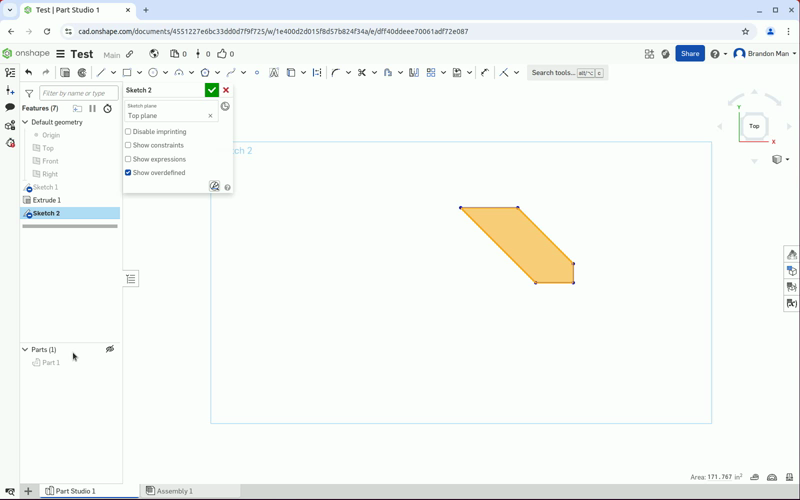
key(shift+e)
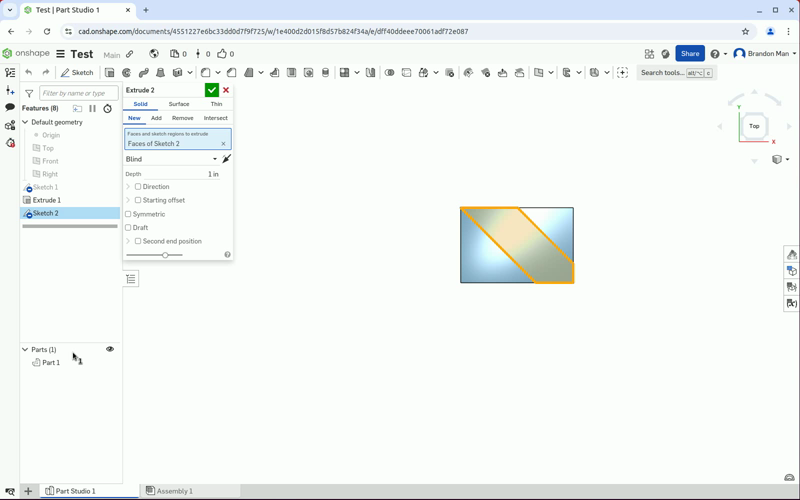
mouse_move(143, 106)
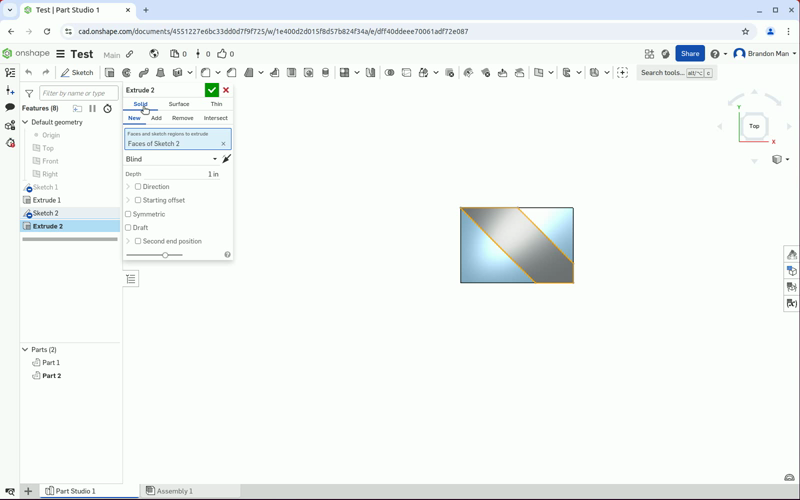
click(143, 106)
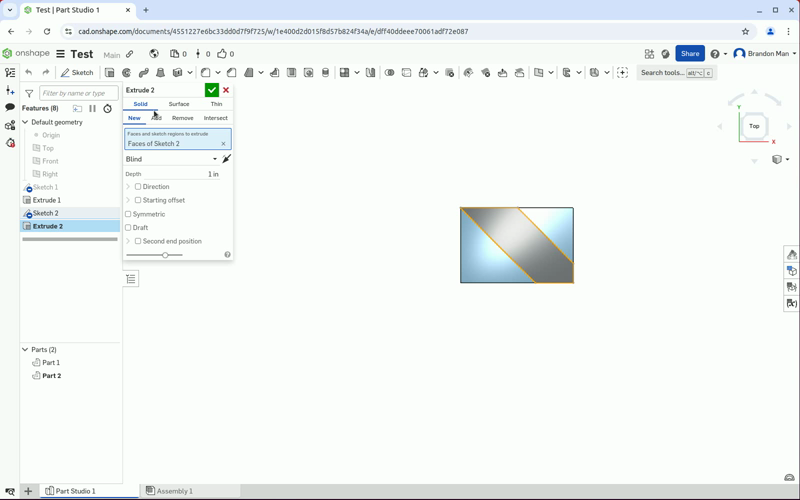
mouse_move(186, 120)
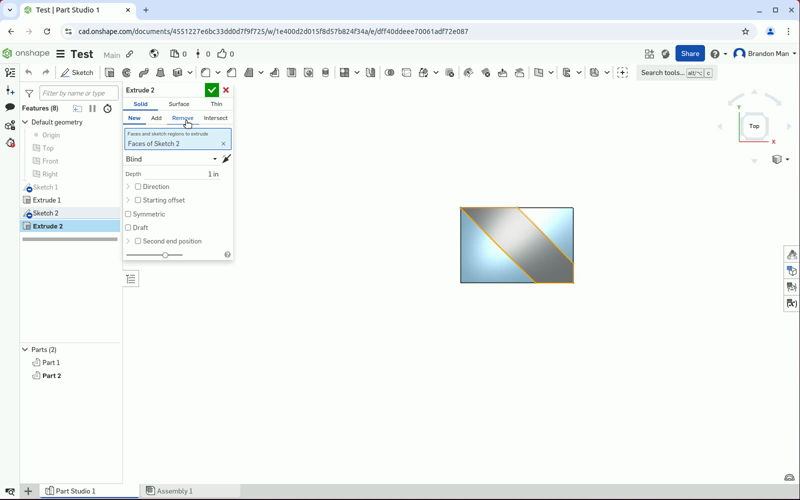
click(186, 120)
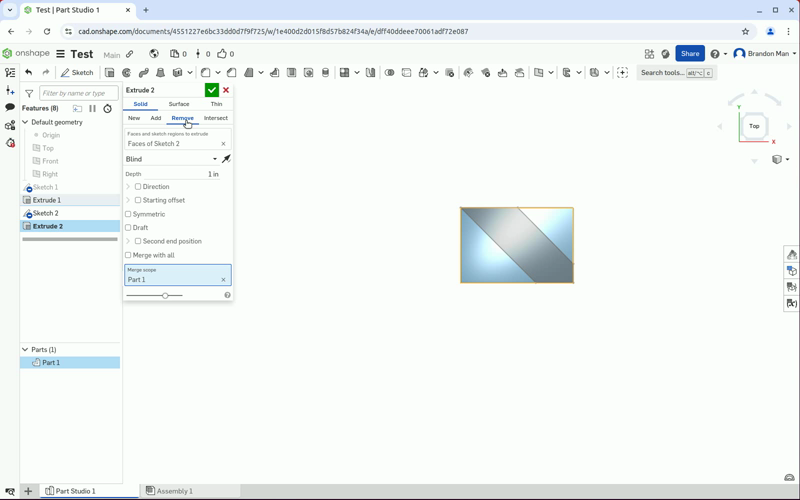
key(tab, 4)
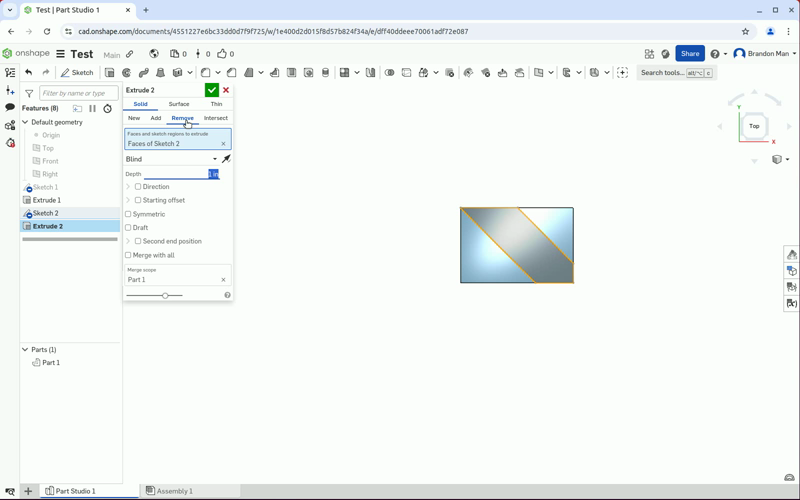
text(7.703)
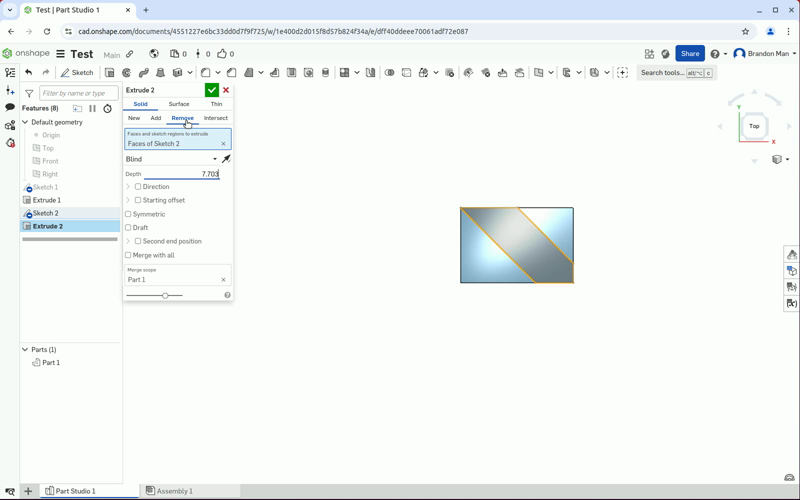
key(tab, 6)
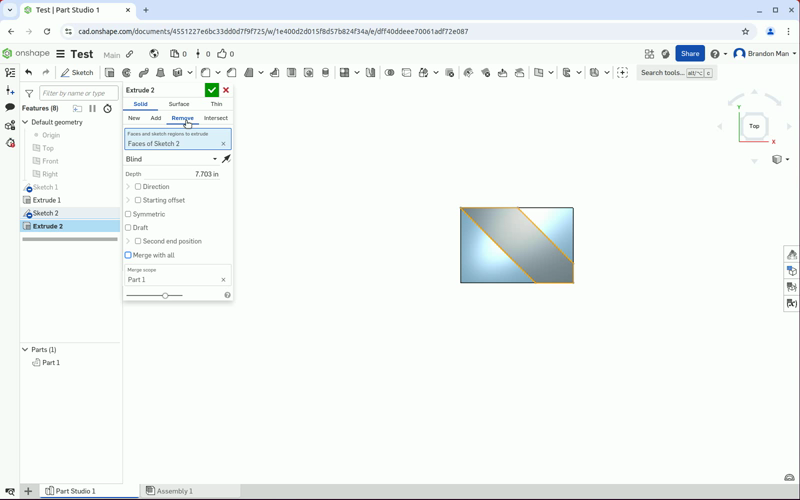
key(space)
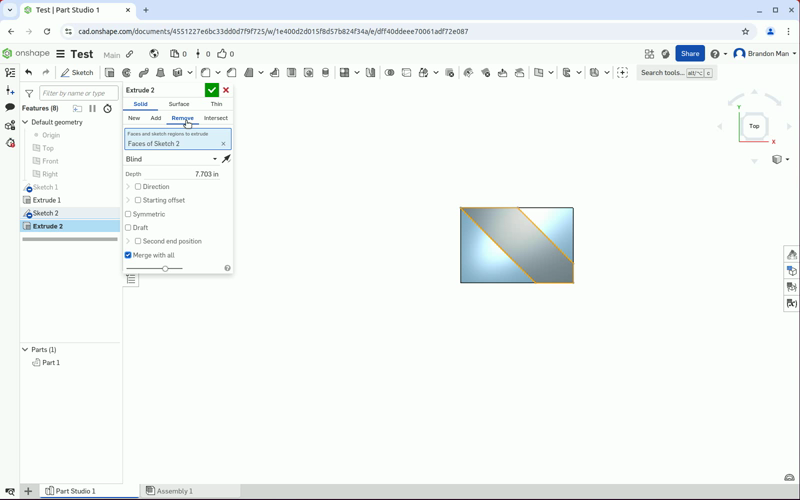
key(enter)
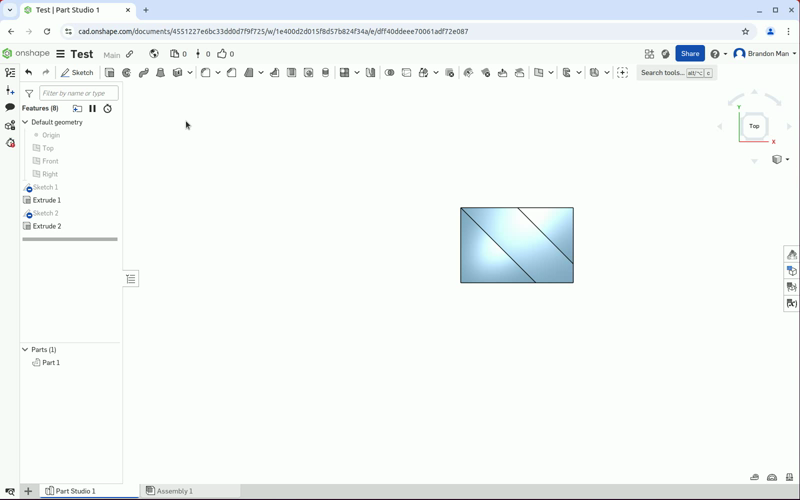
key(shift+h)
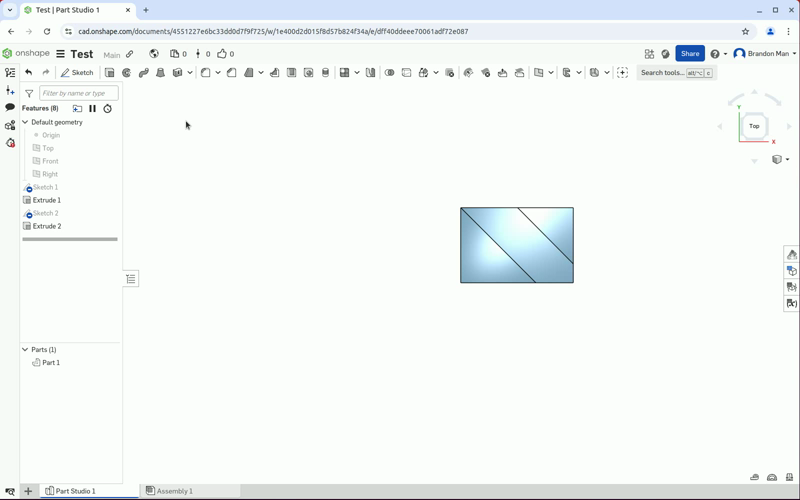
key(shift+h)
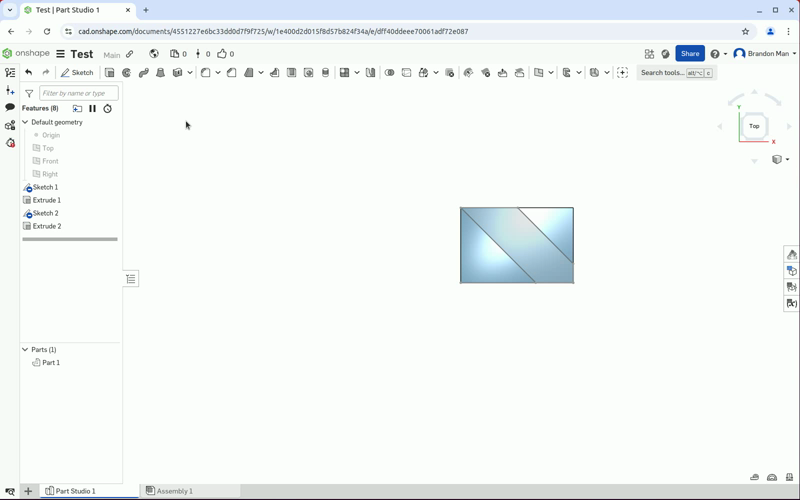
key(shift+7)
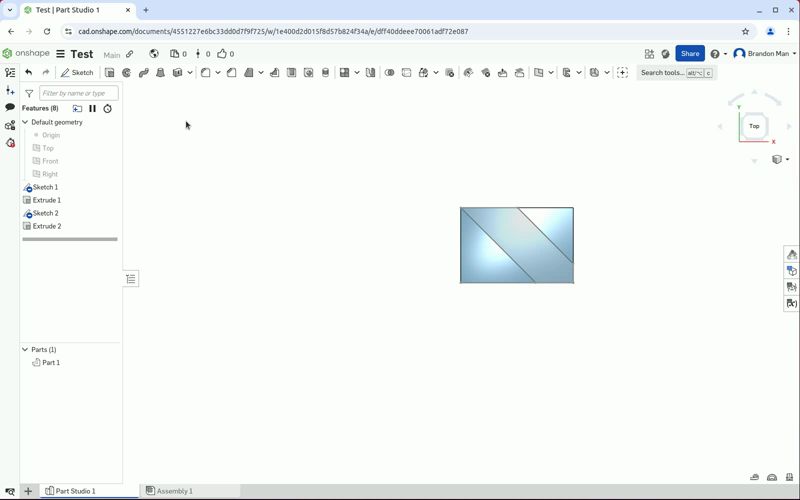
key(up, 3)
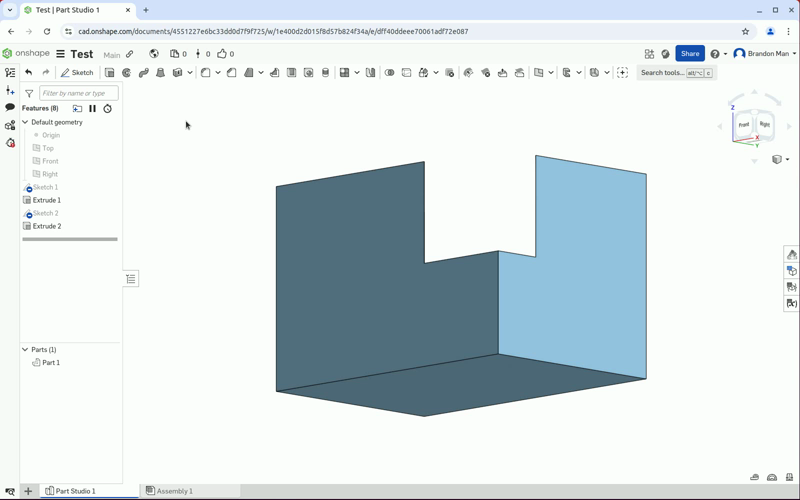
key(left, 3)
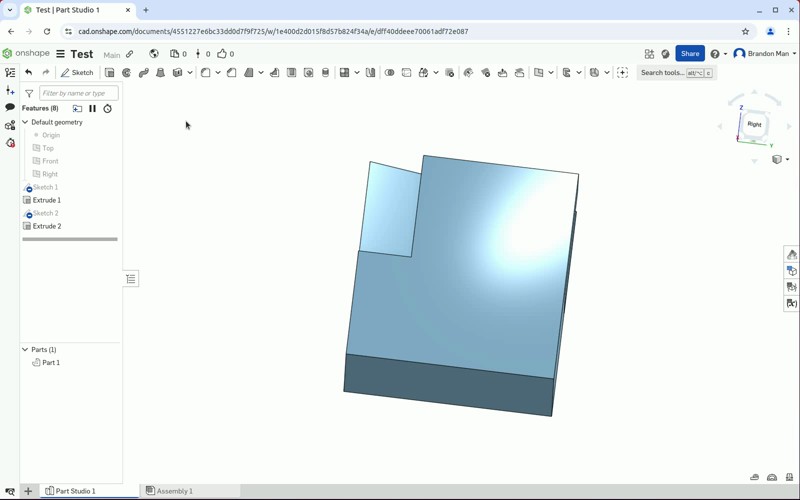
key(right, 3)
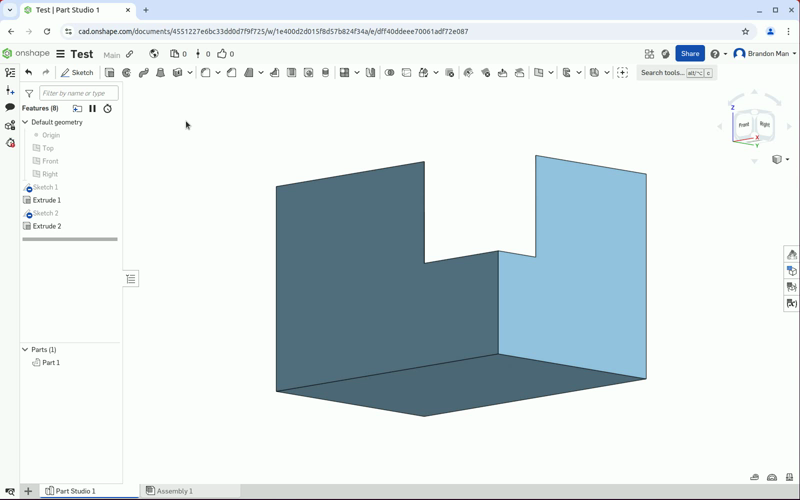
key(down, 3)
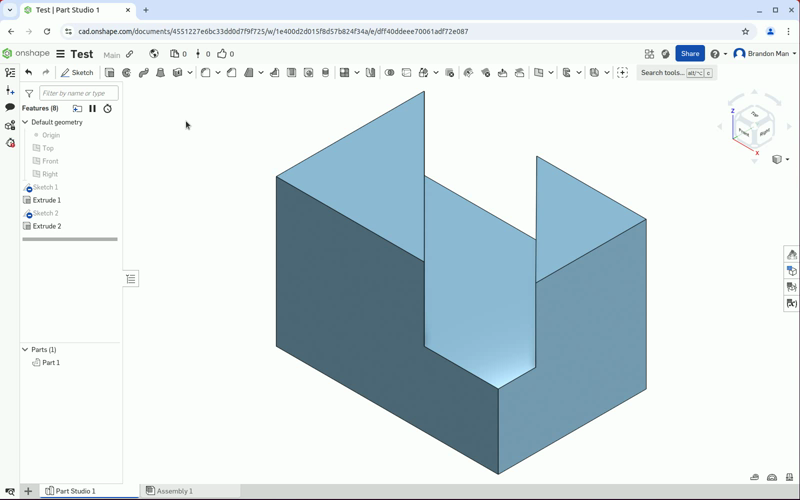
mouse_move(73, 189)
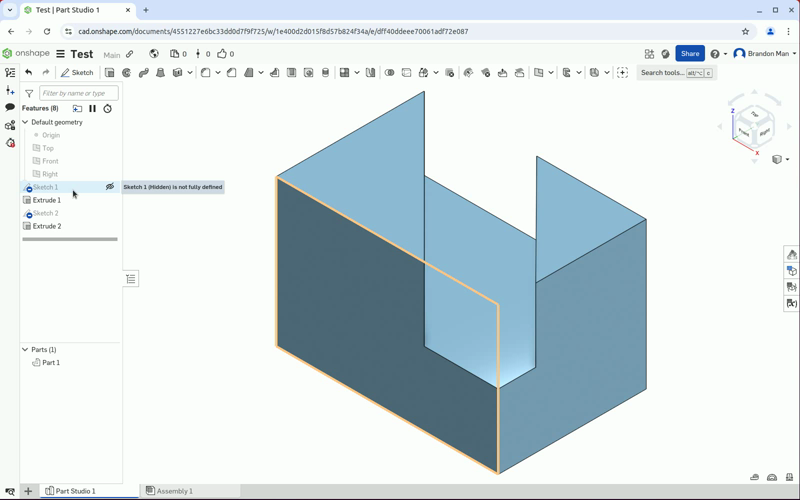
click(73, 189)